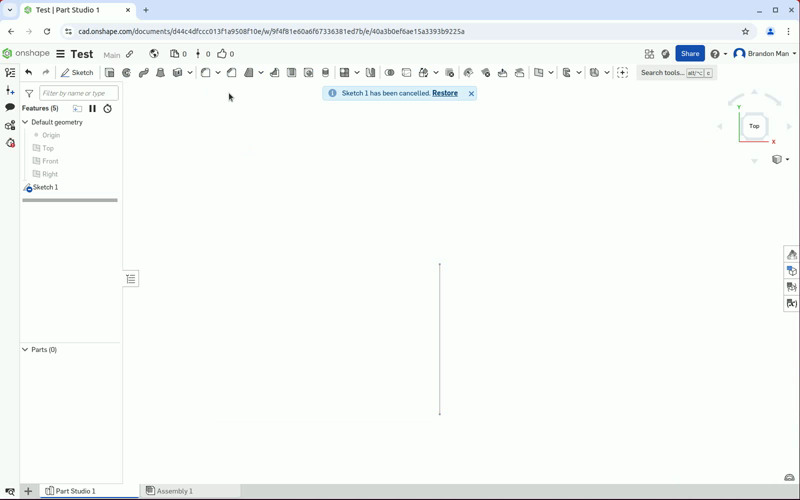
key(shift+h)
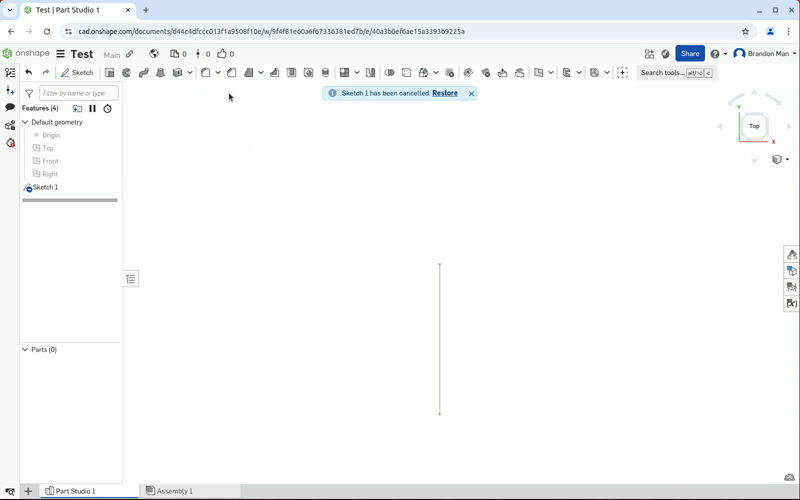
key(shift+s)
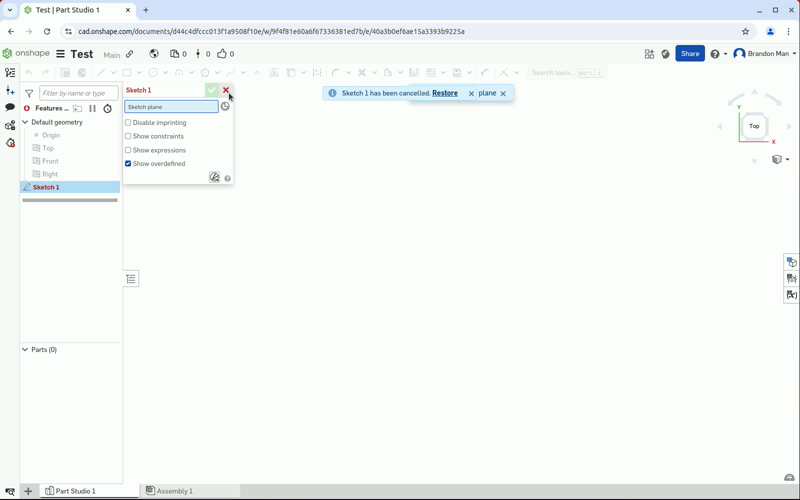
mouse_move(73, 150)
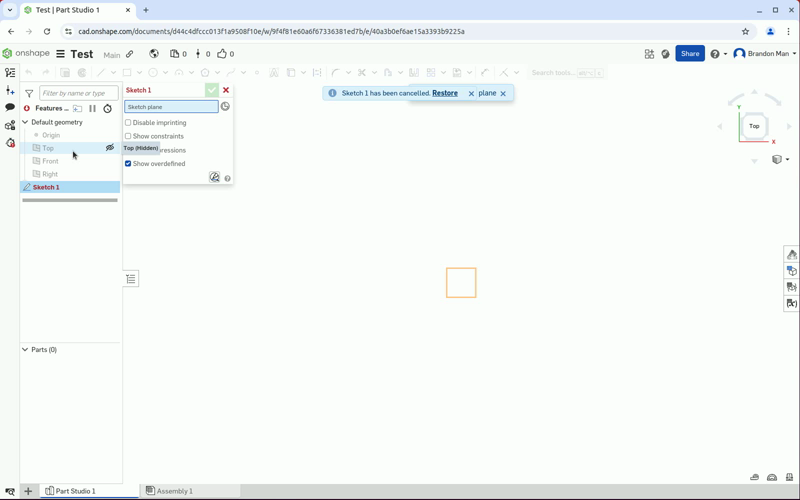
click(73, 150)
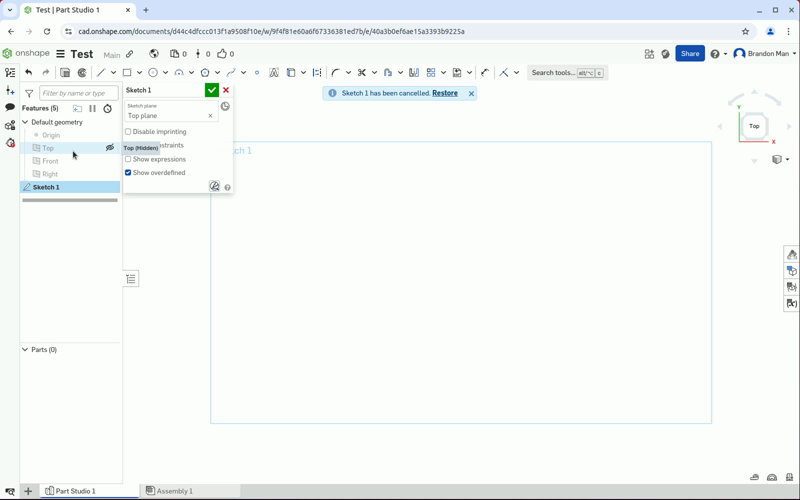
mouse_move(73, 352)
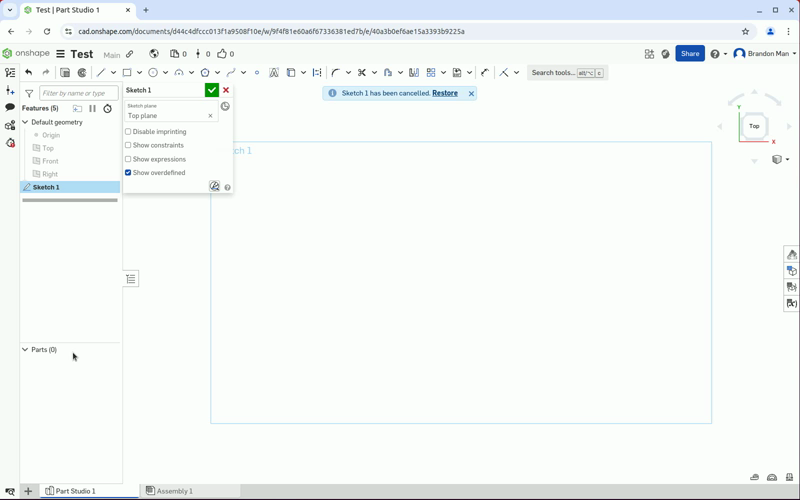
key(y)
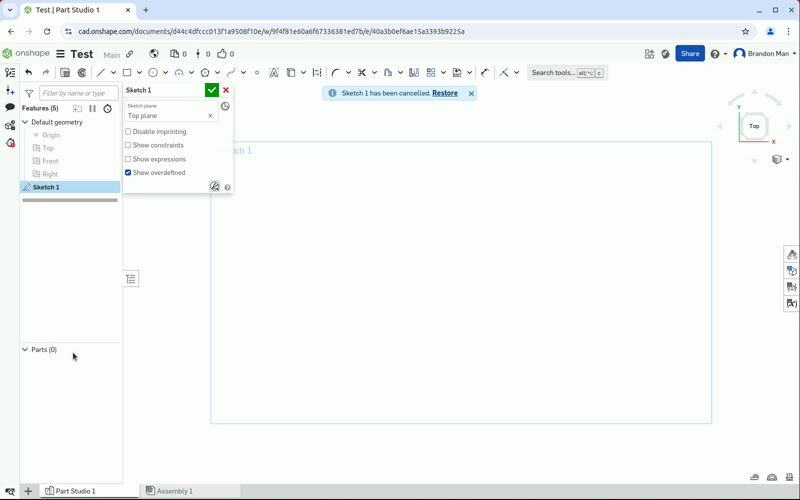
key(l)
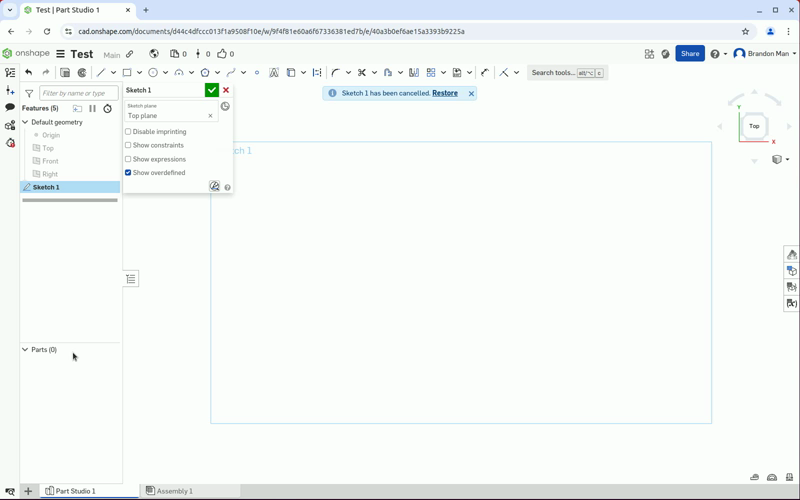
key_down(shift)
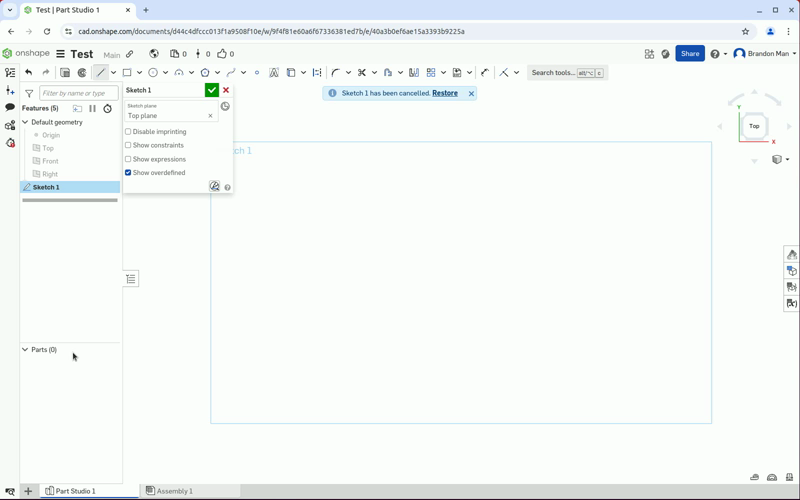
mouse_move(386, 288)
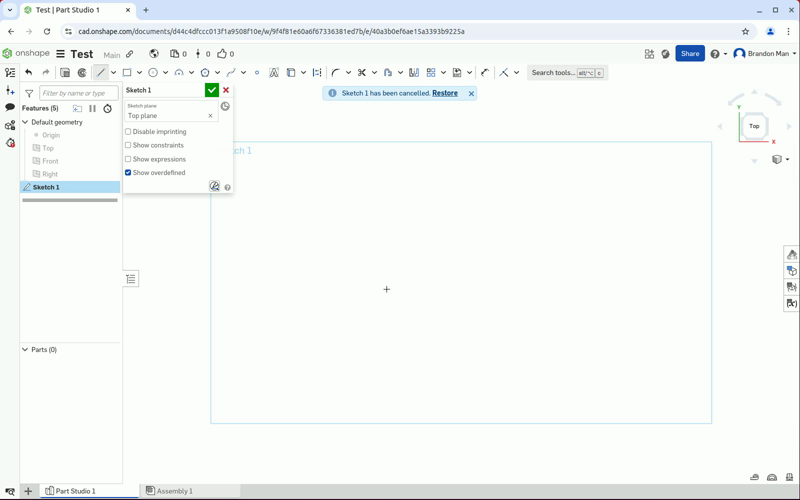
click(386, 288)
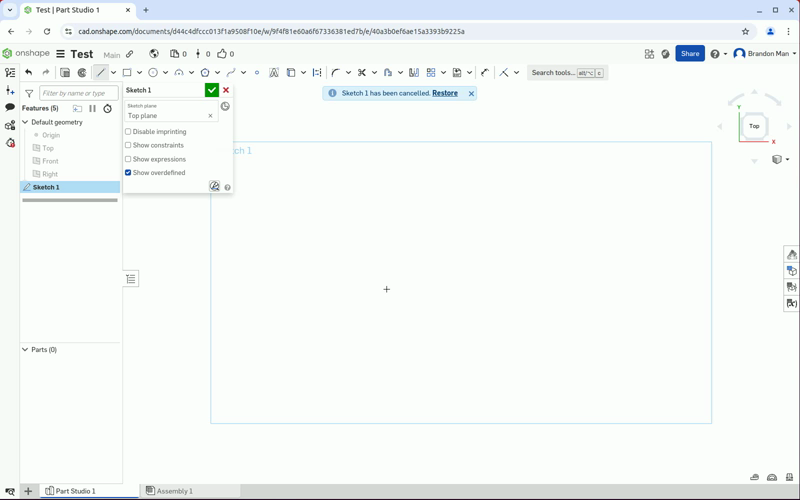
key_up(shift)
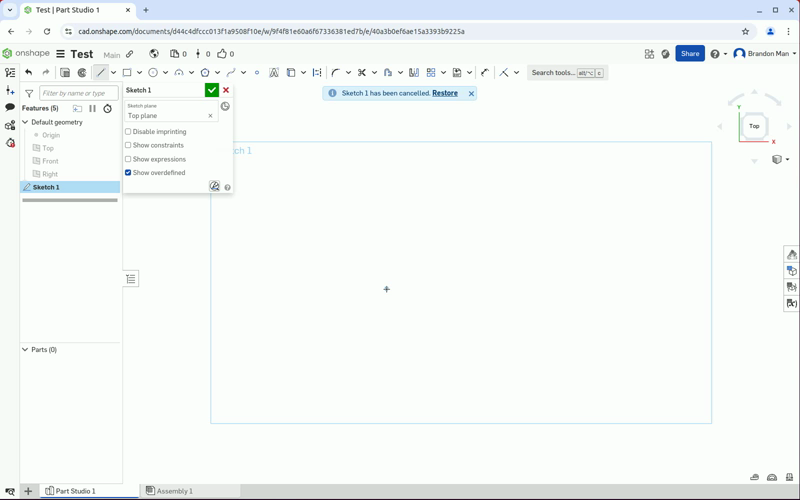
key_down(shift)
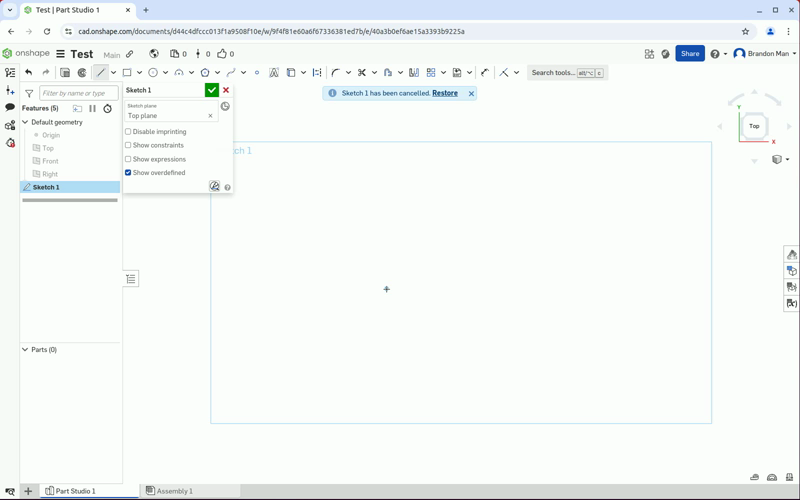
mouse_move(540, 288)
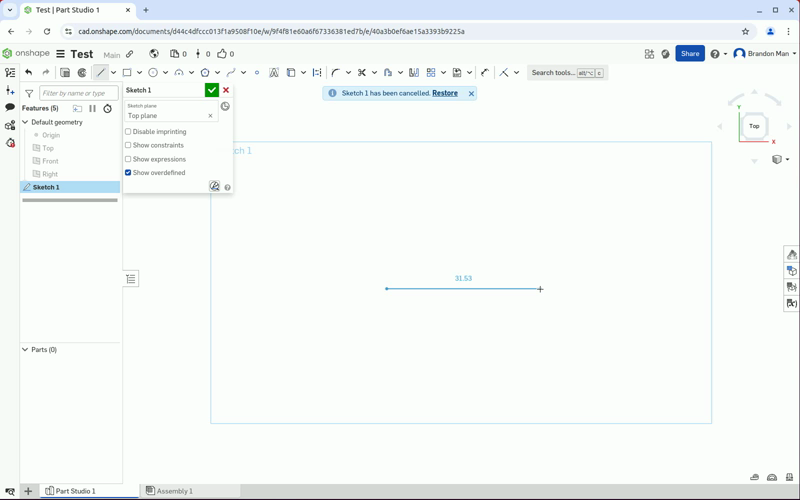
click(540, 288)
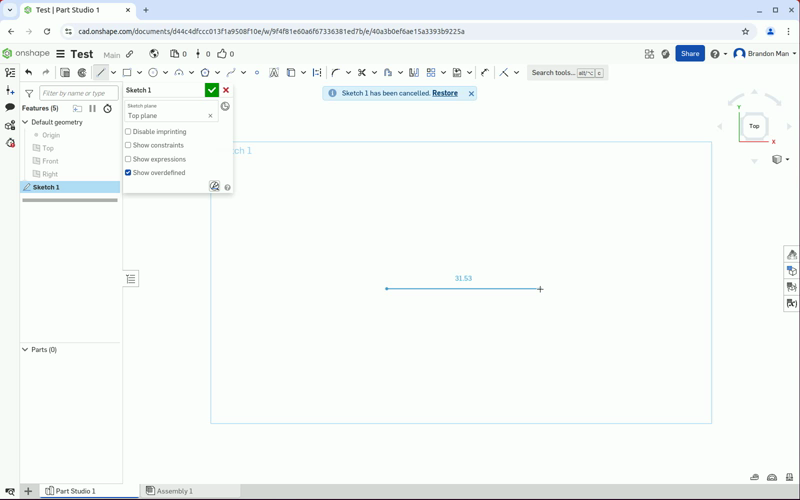
key_up(shift)
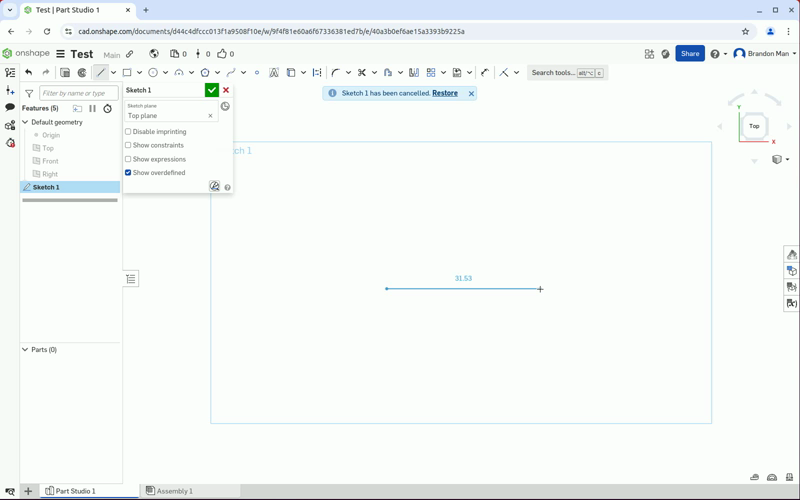
key_down(shift)
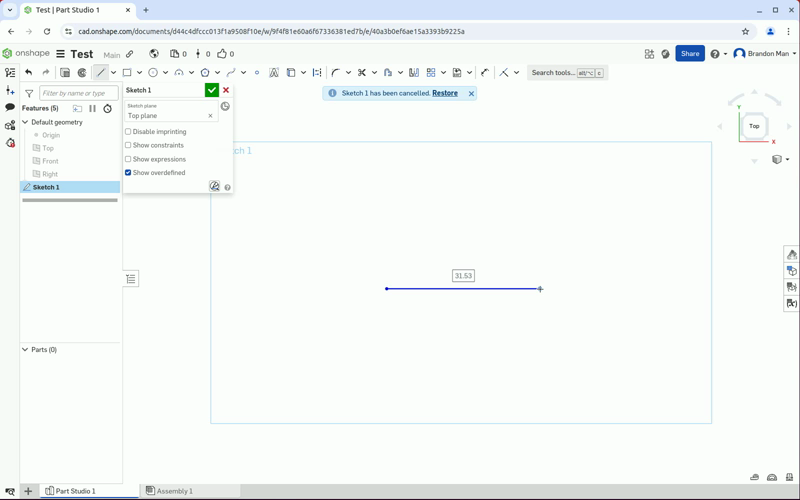
mouse_move(570, 288)
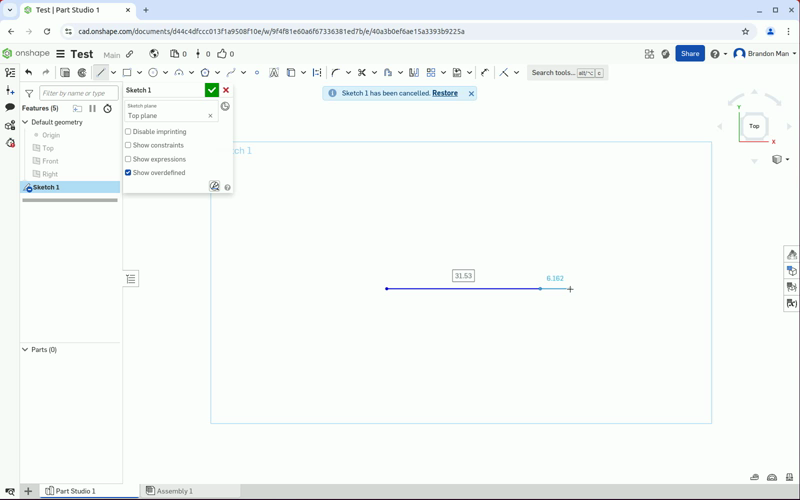
mouse_move(540, 276)
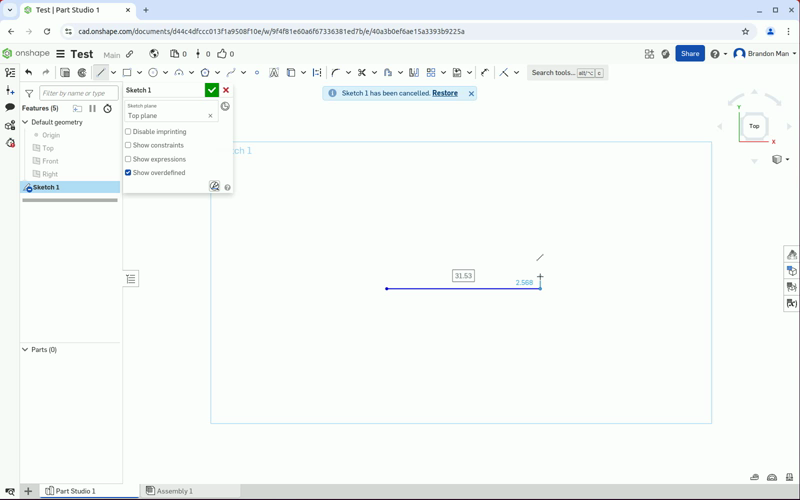
click(540, 276)
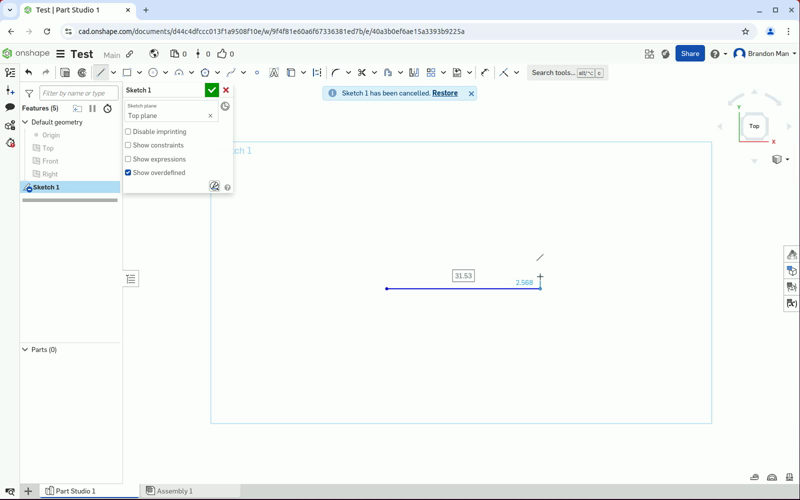
key_up(shift)
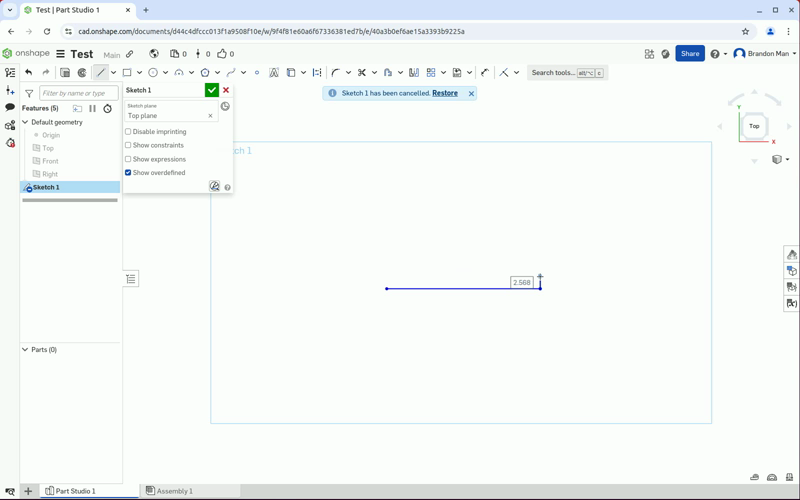
key_down(shift)
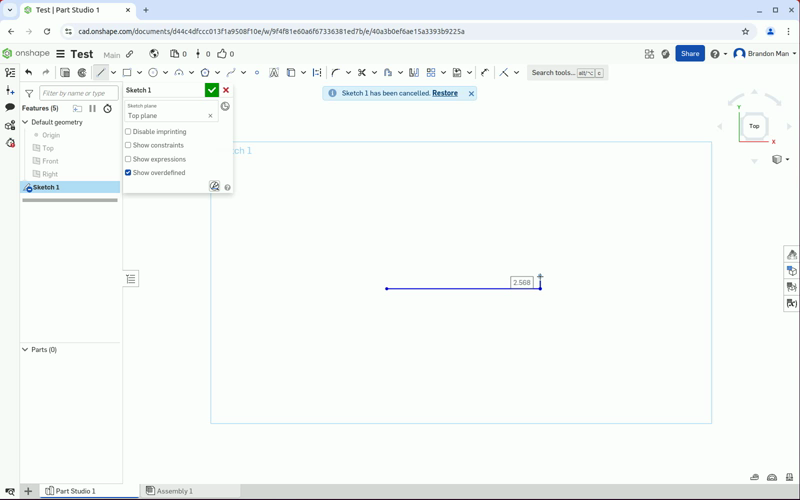
mouse_move(386, 276)
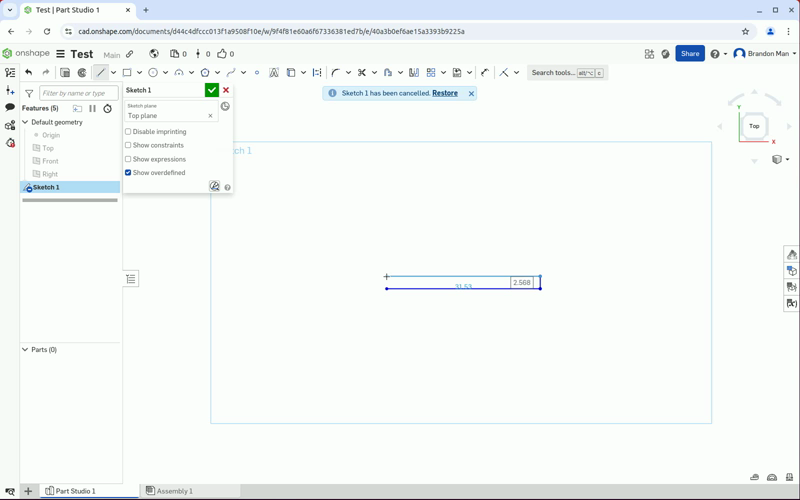
click(386, 276)
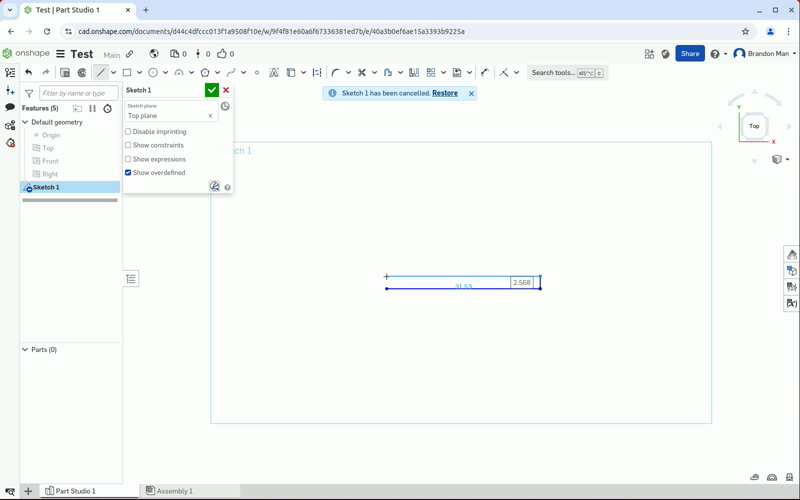
key_up(shift)
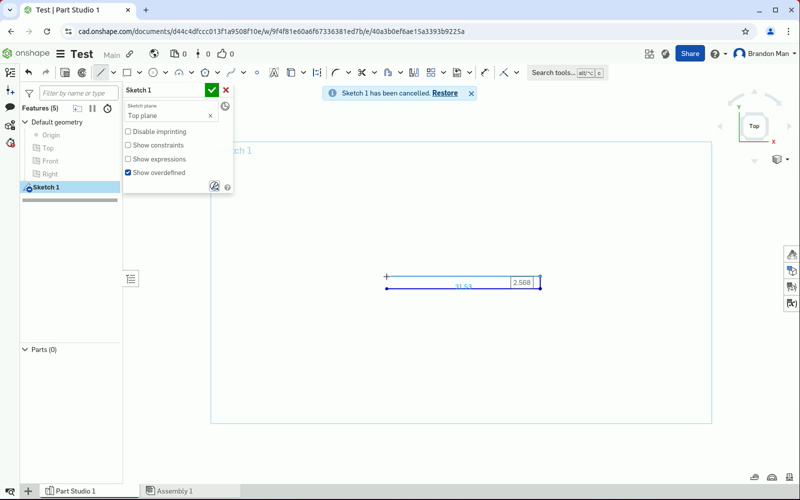
mouse_move(417, 276)
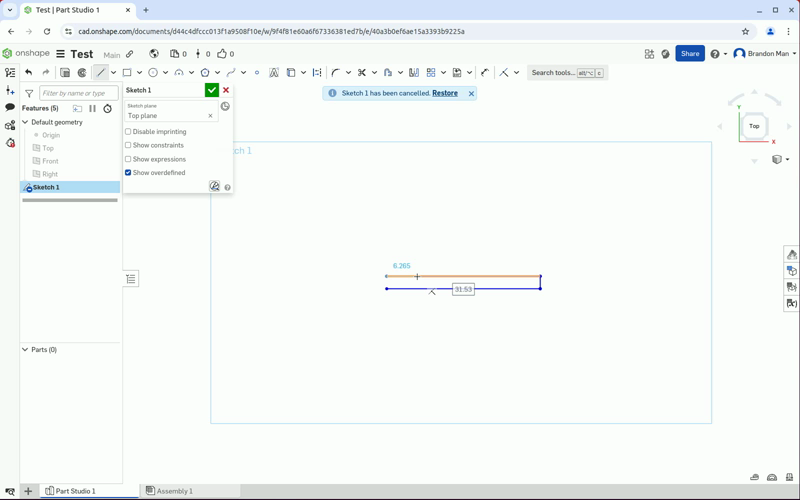
key_down(shift)
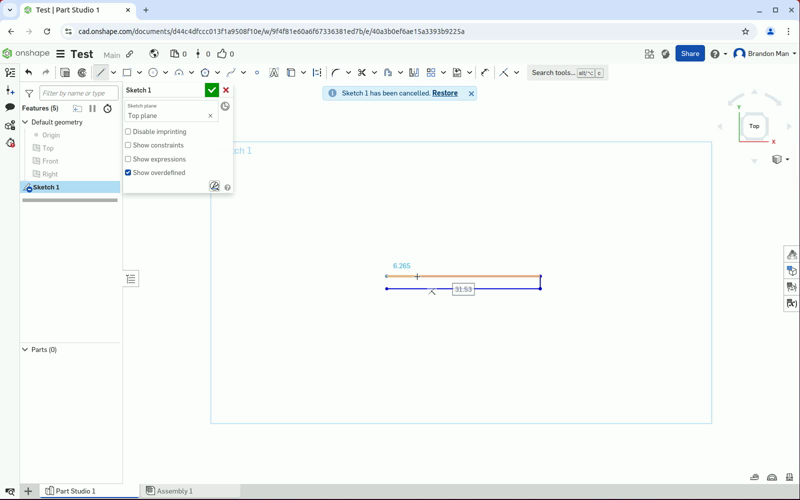
mouse_move(386, 288)
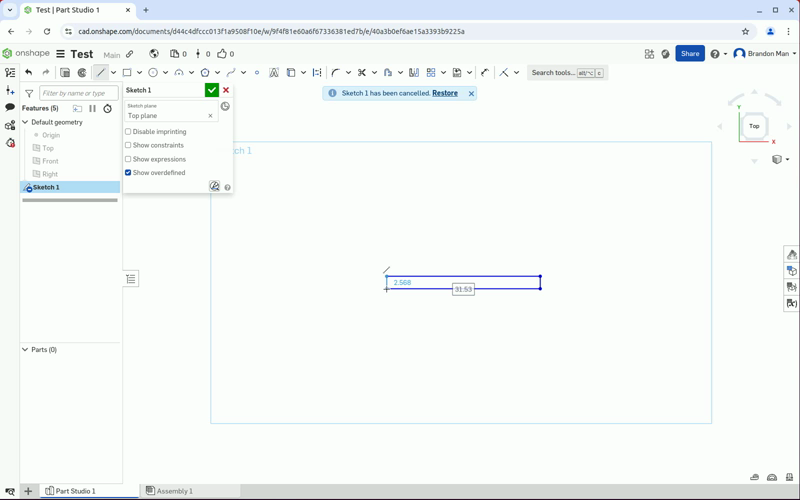
key_up(shift)
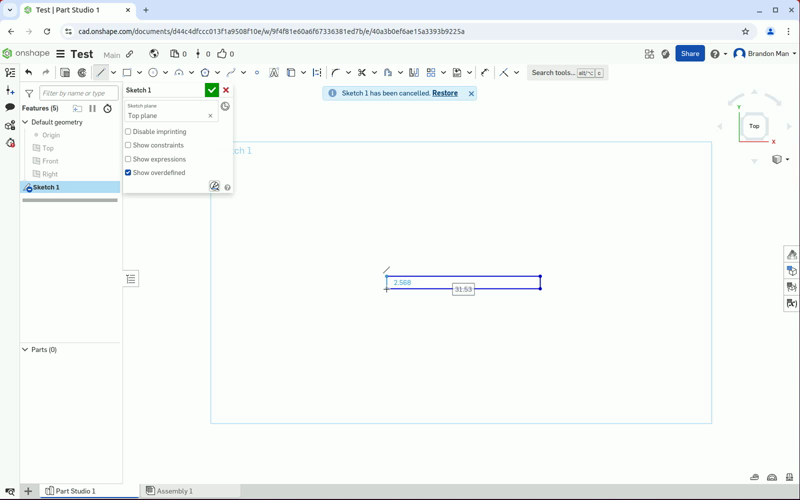
click(386, 288)
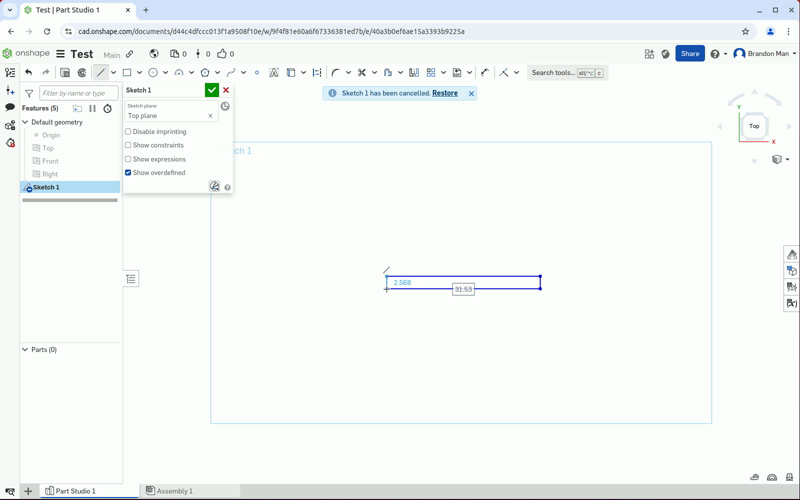
key(esc)
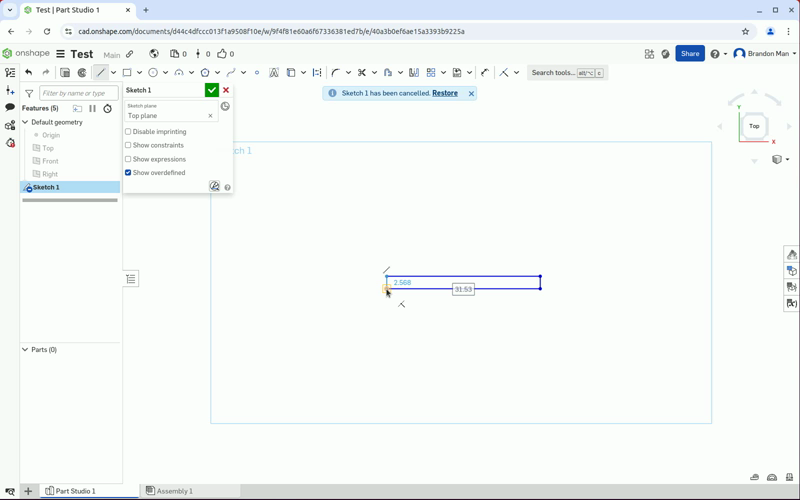
key(c)
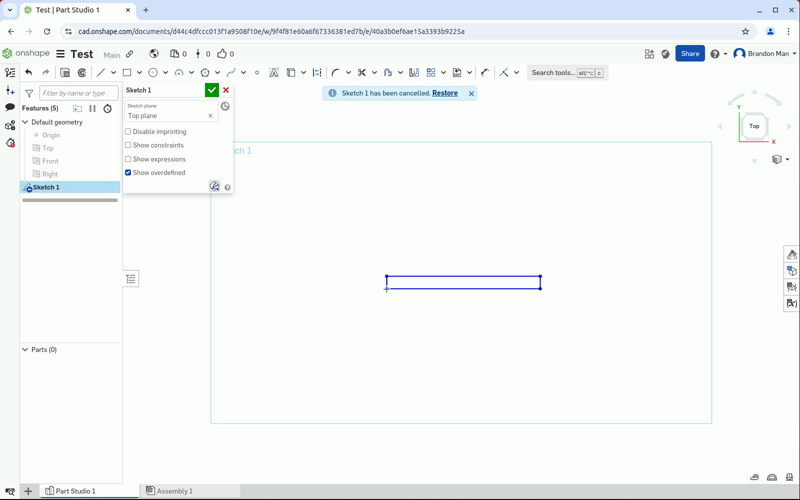
key_down(shift)
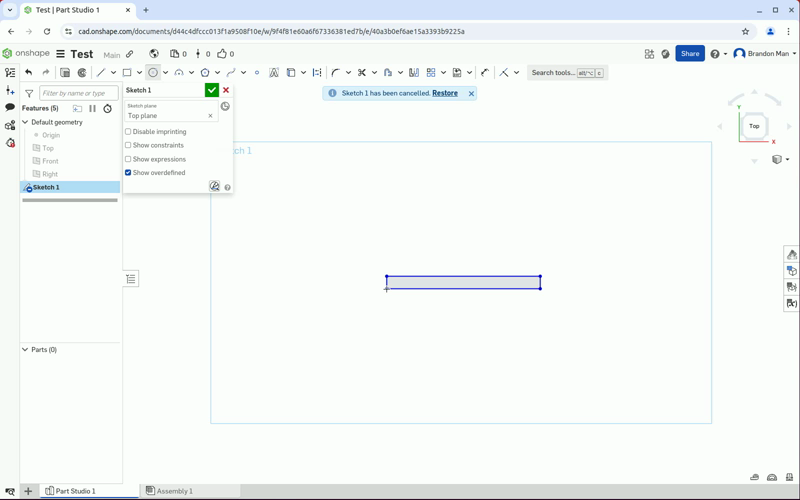
mouse_move(395, 282)
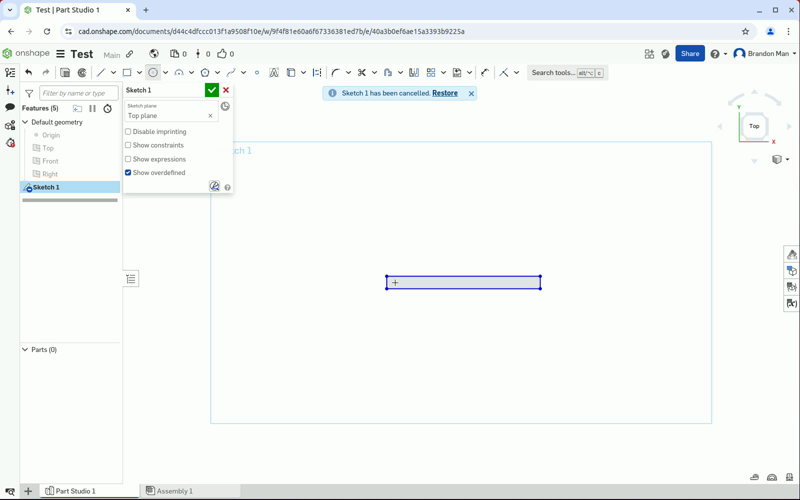
click(395, 282)
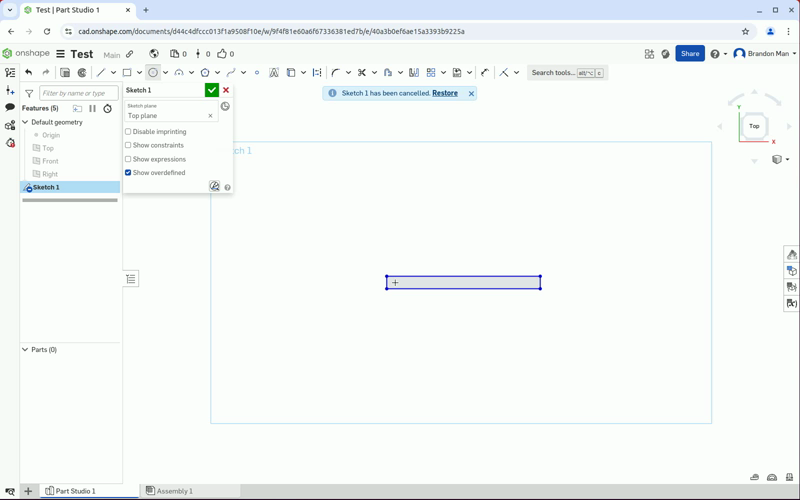
key_up(shift)
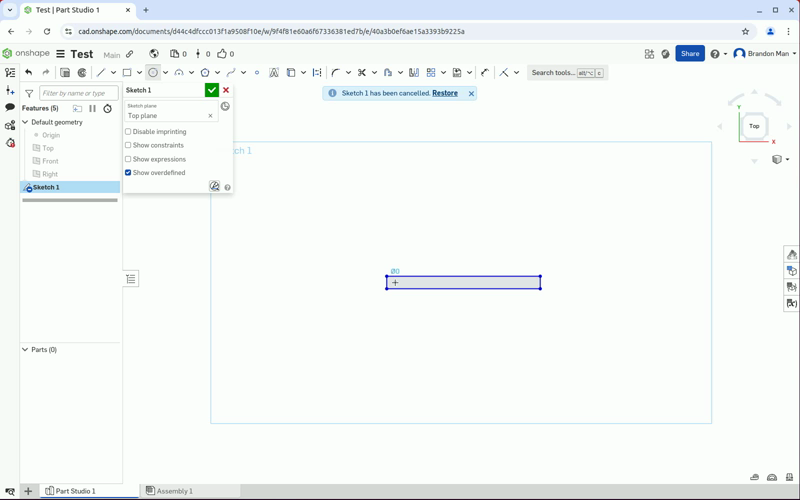
mouse_move(396, 282)
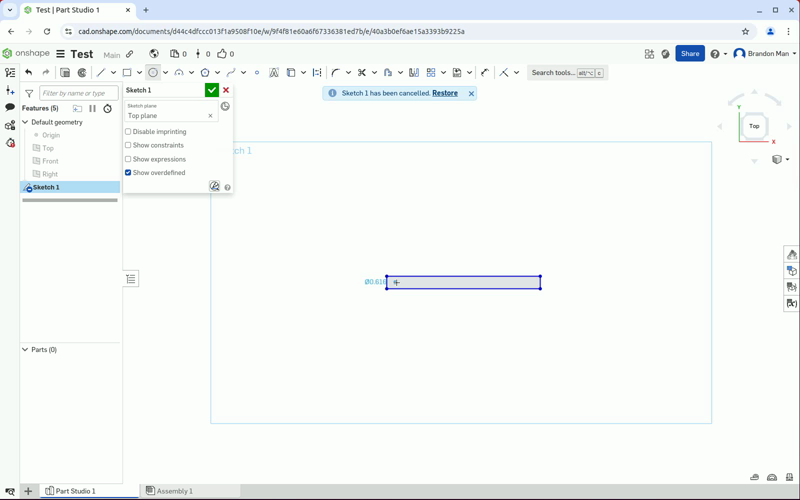
scroll(6)
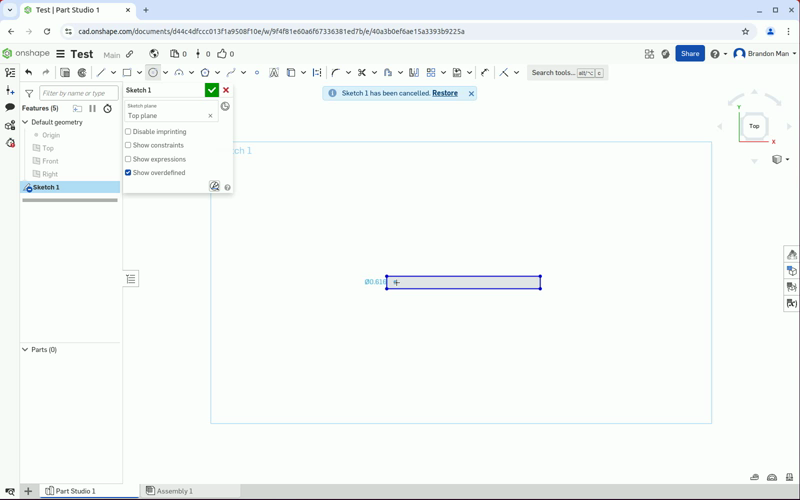
scroll(6)
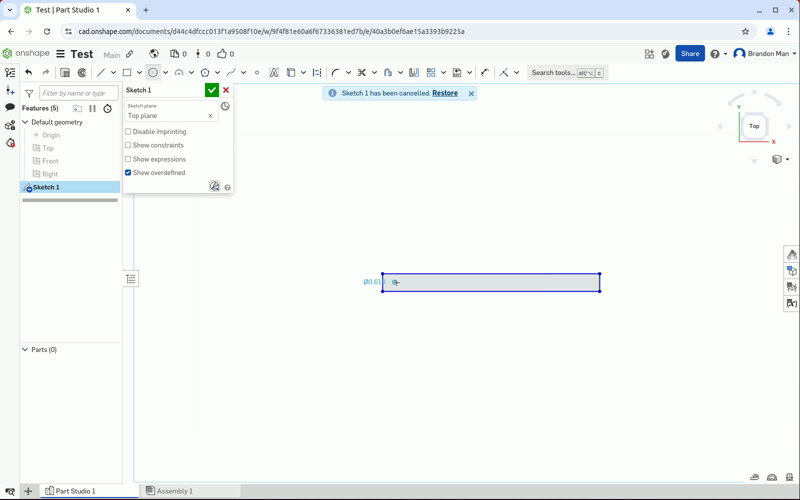
scroll(6)
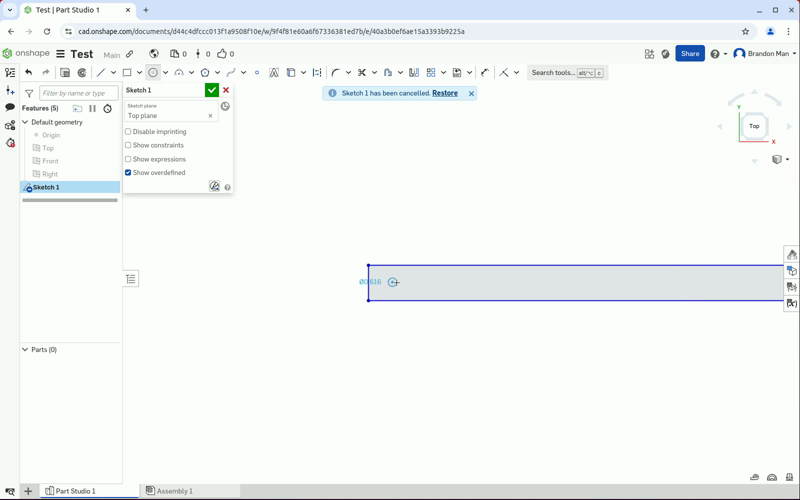
scroll(6)
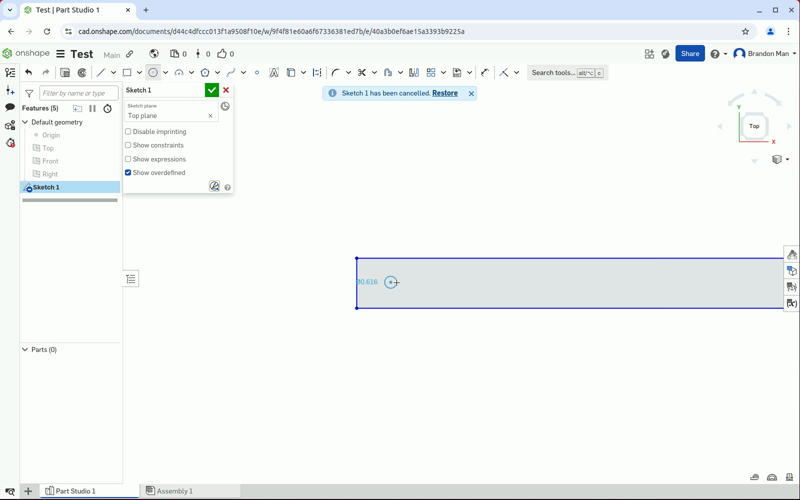
scroll(6)
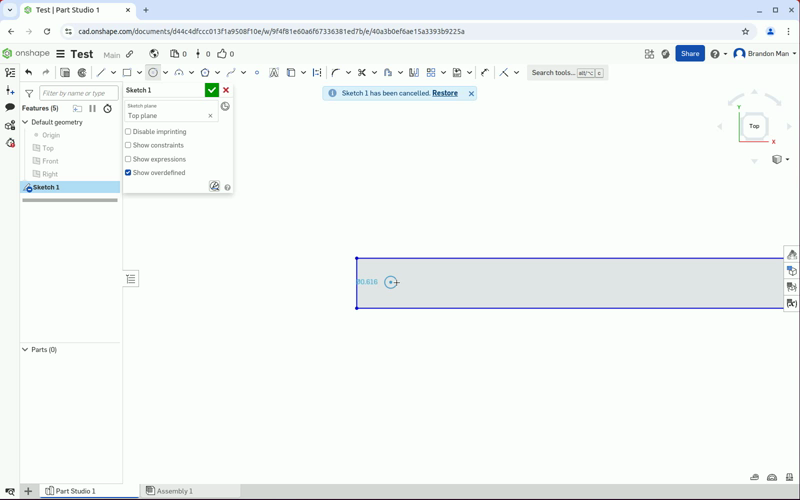
scroll(6)
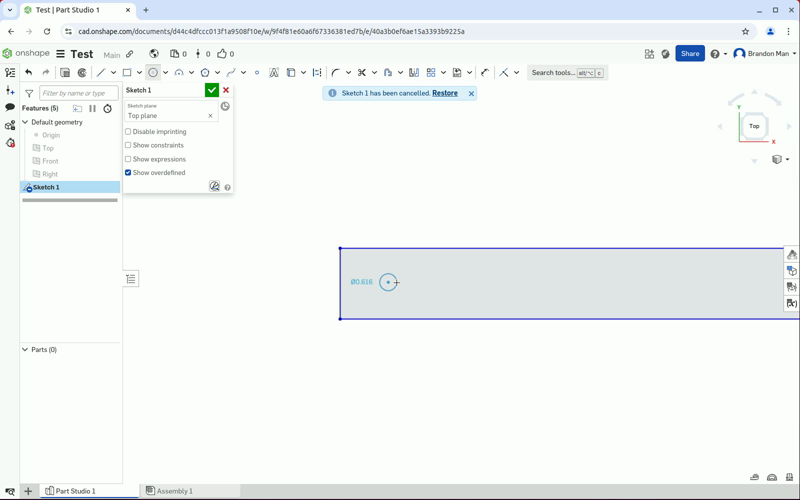
scroll(6)
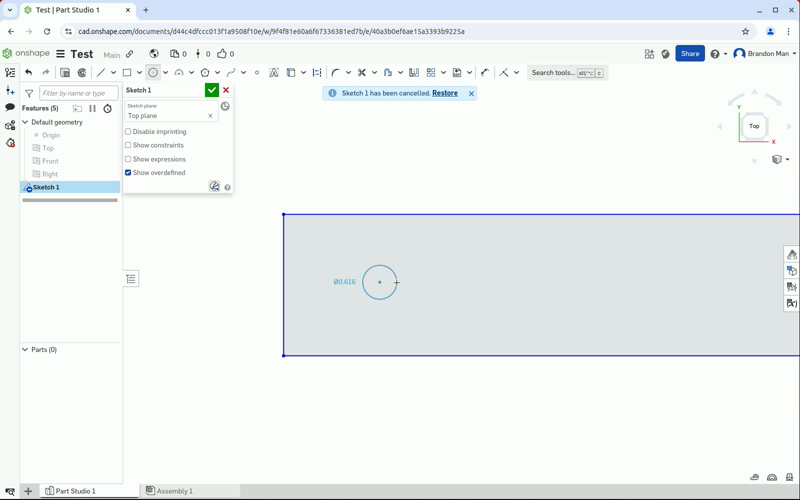
click(396, 282)
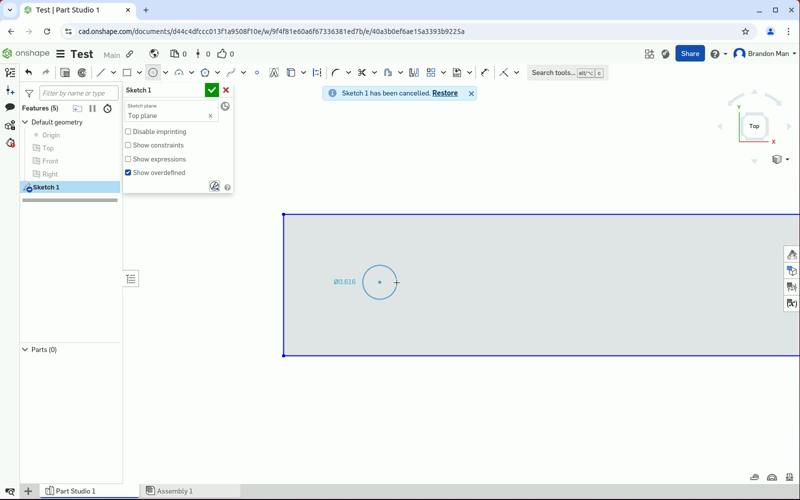
scroll(-6)
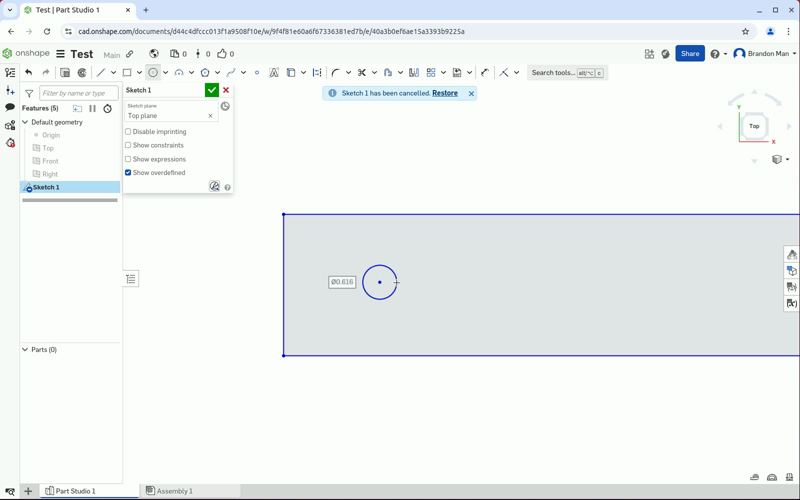
scroll(-6)
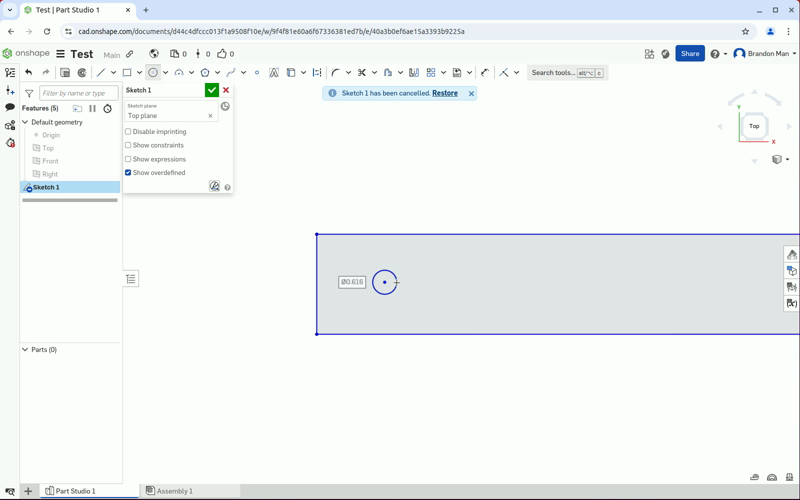
scroll(-6)
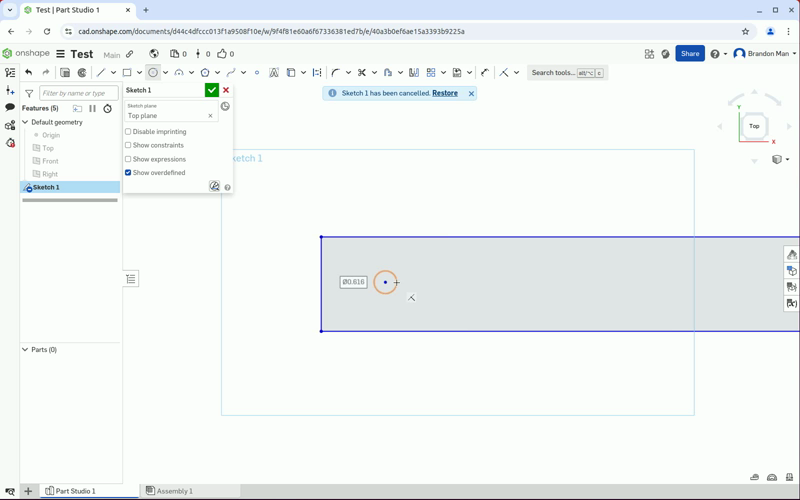
scroll(-6)
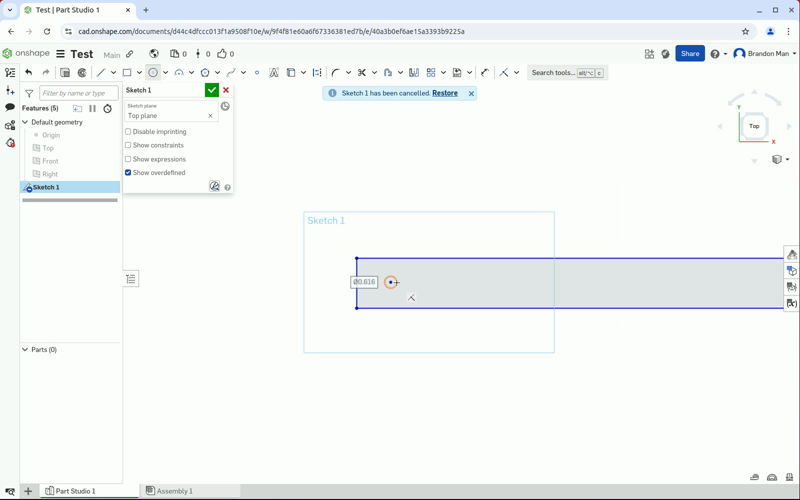
scroll(-6)
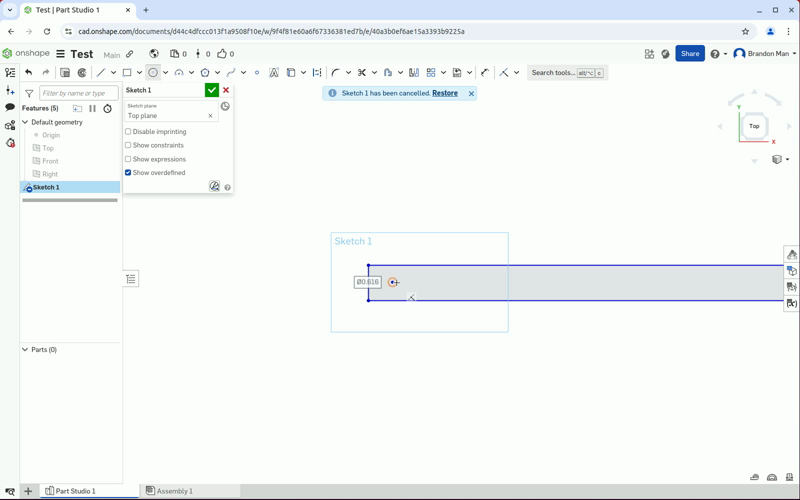
scroll(-6)
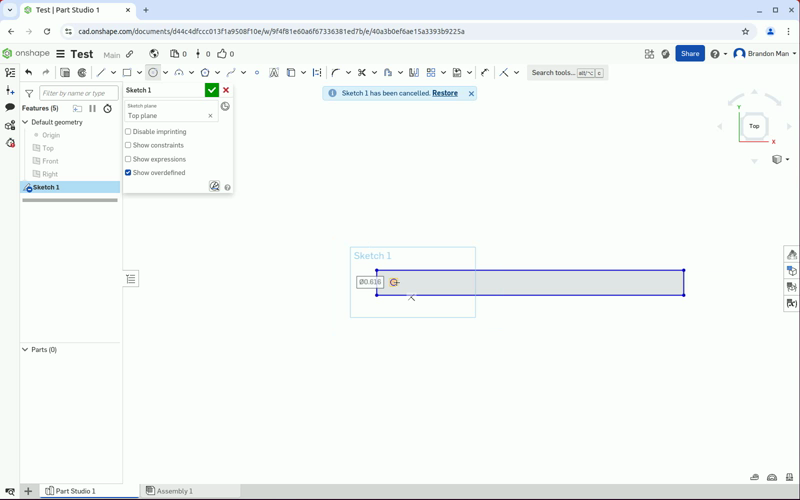
scroll(-6)
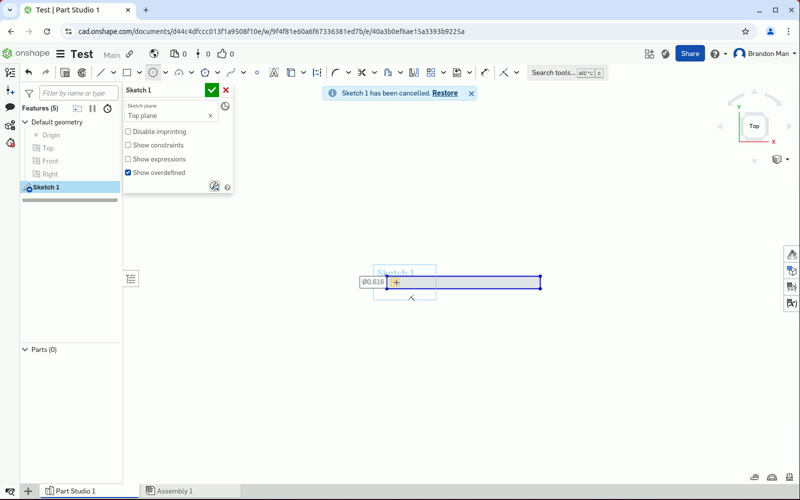
key(esc)
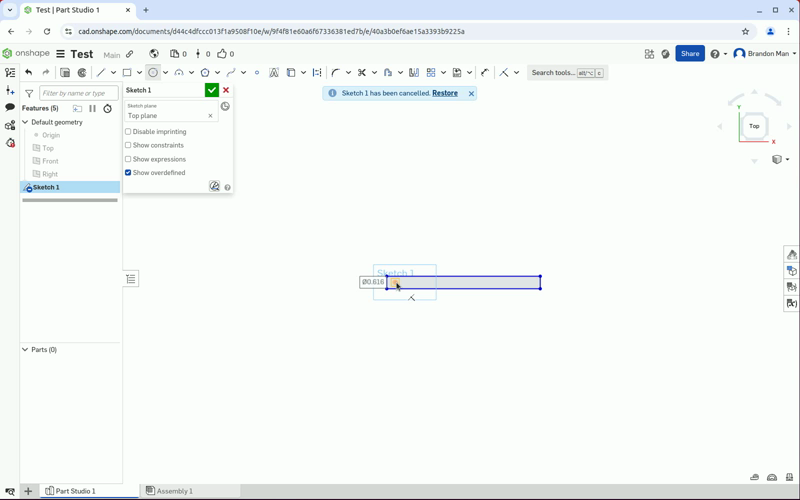
key(c)
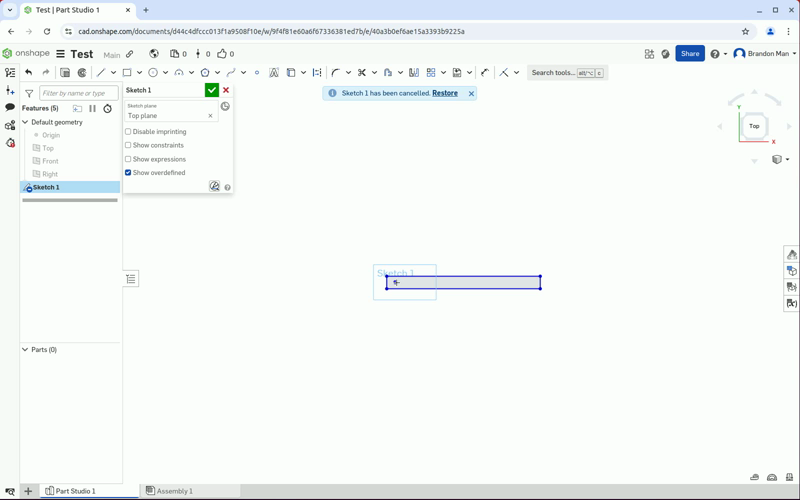
key_down(shift)
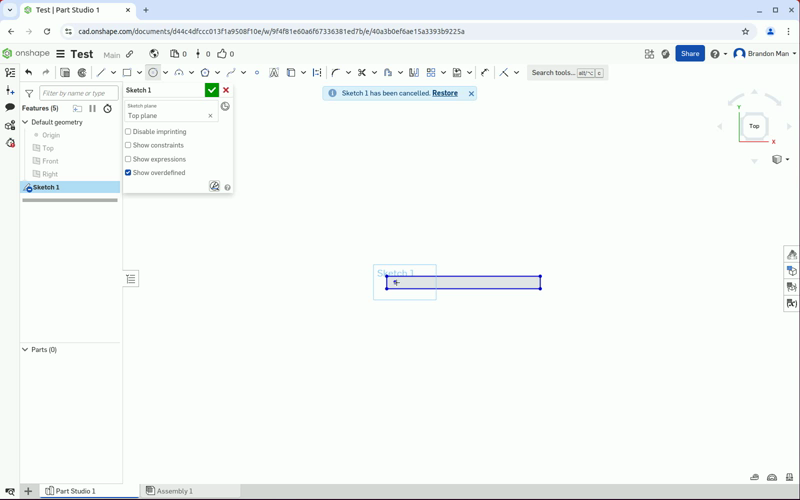
mouse_move(533, 282)
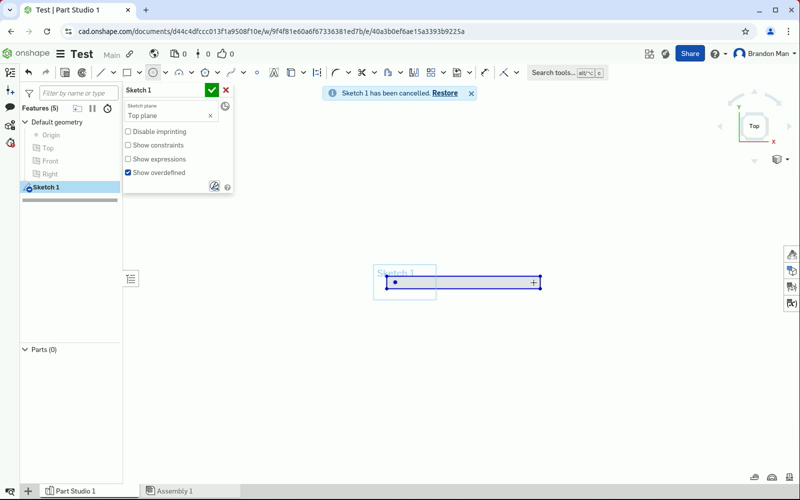
click(533, 282)
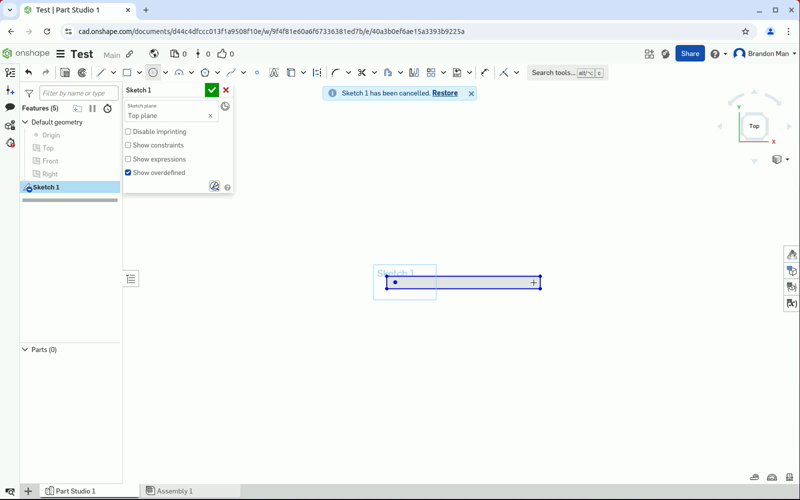
key_up(shift)
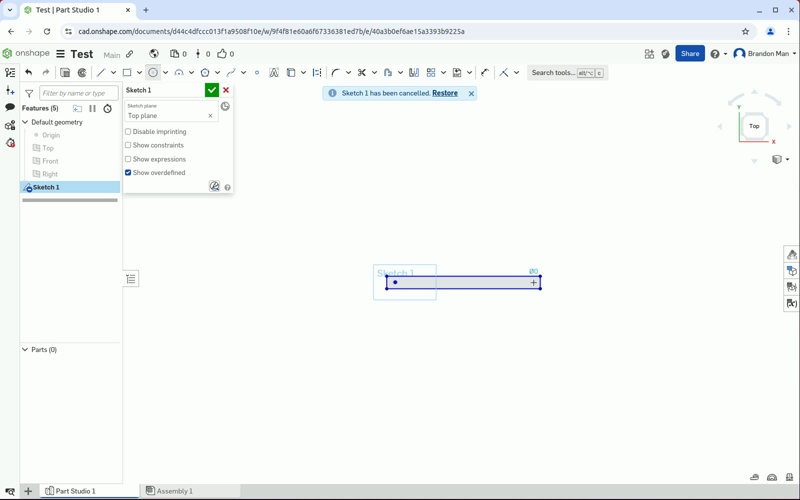
mouse_move(535, 282)
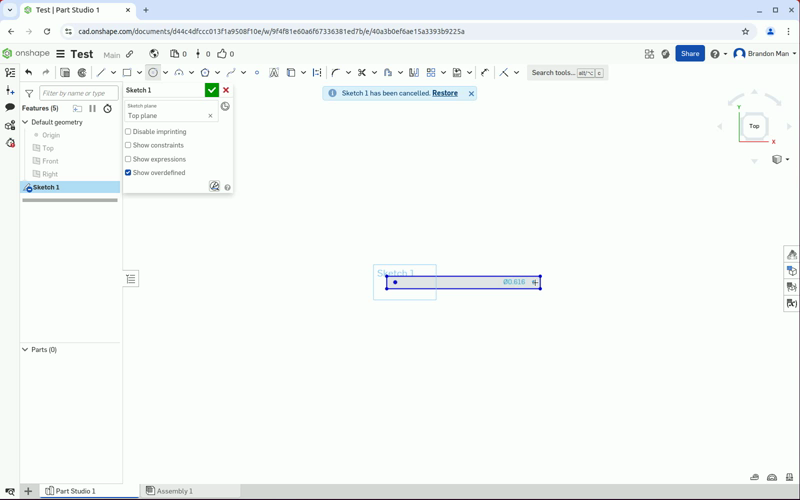
scroll(6)
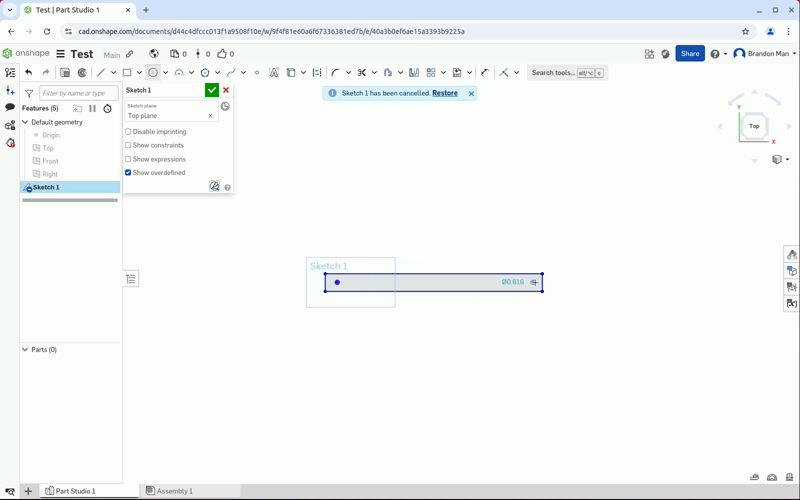
scroll(6)
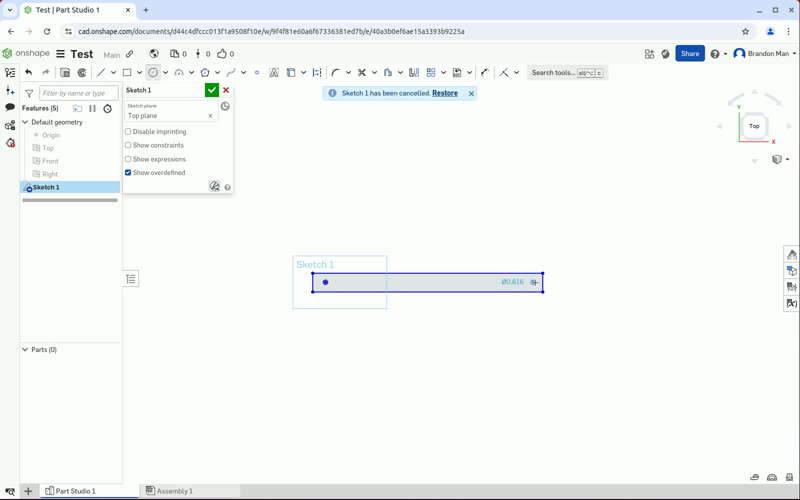
scroll(6)
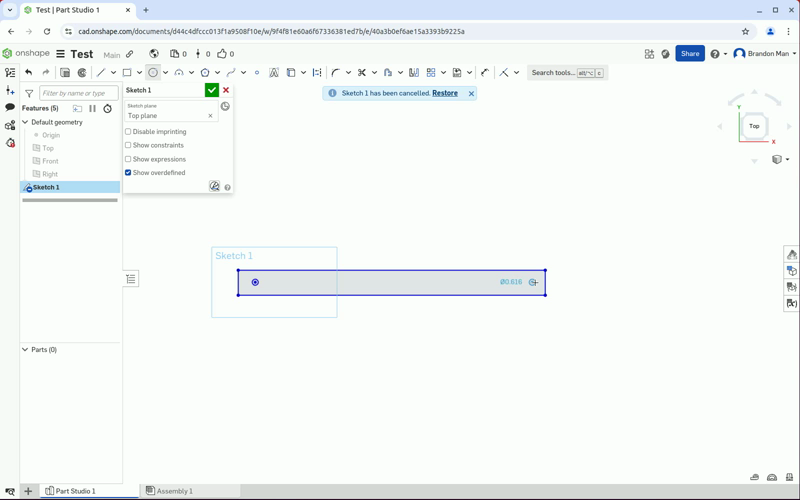
scroll(6)
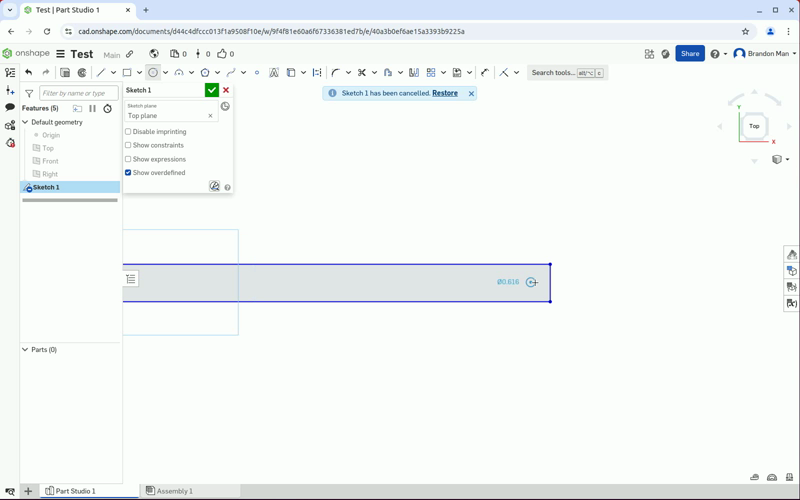
scroll(6)
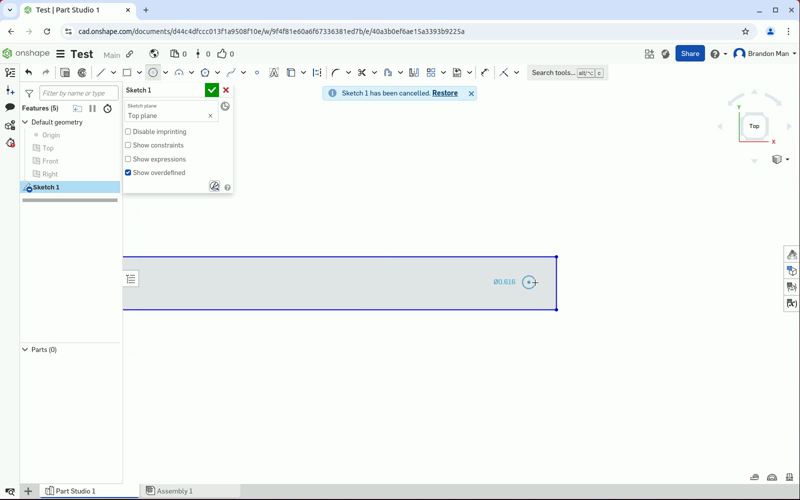
scroll(6)
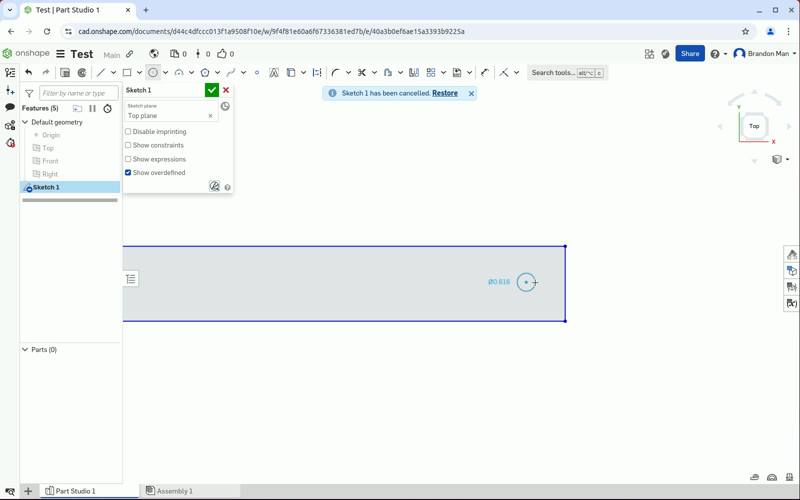
scroll(6)
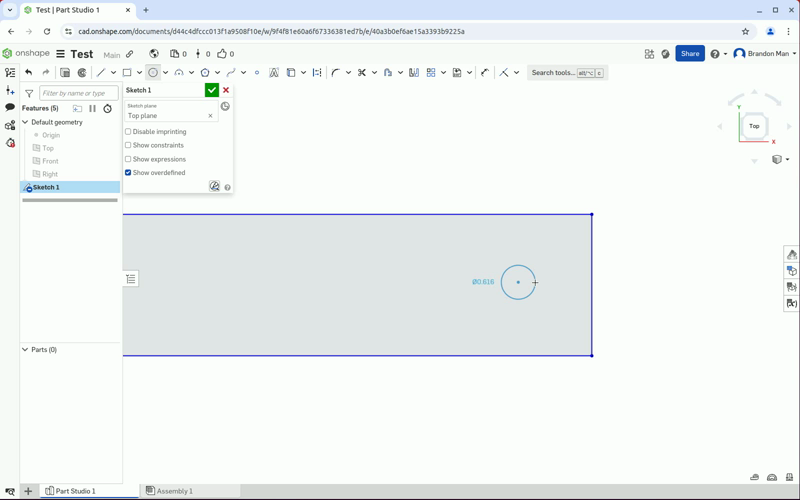
click(535, 282)
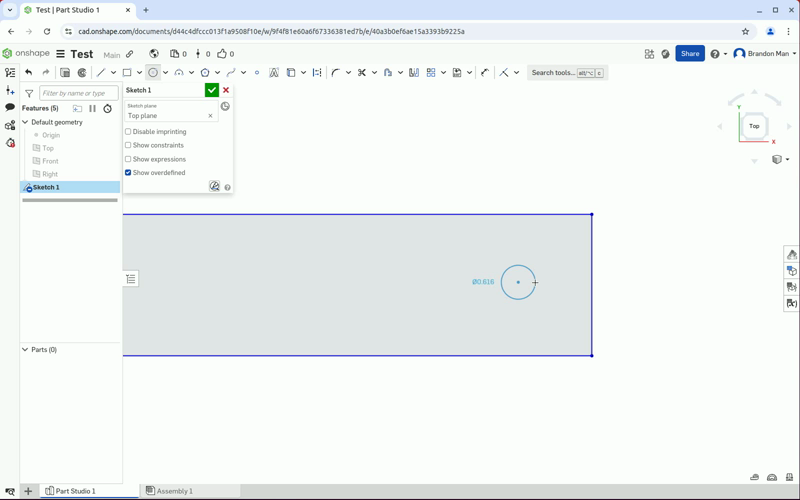
scroll(-6)
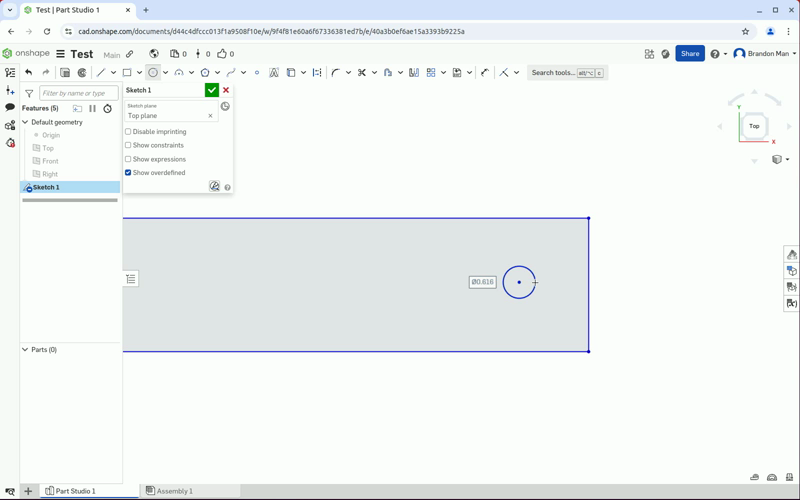
scroll(-6)
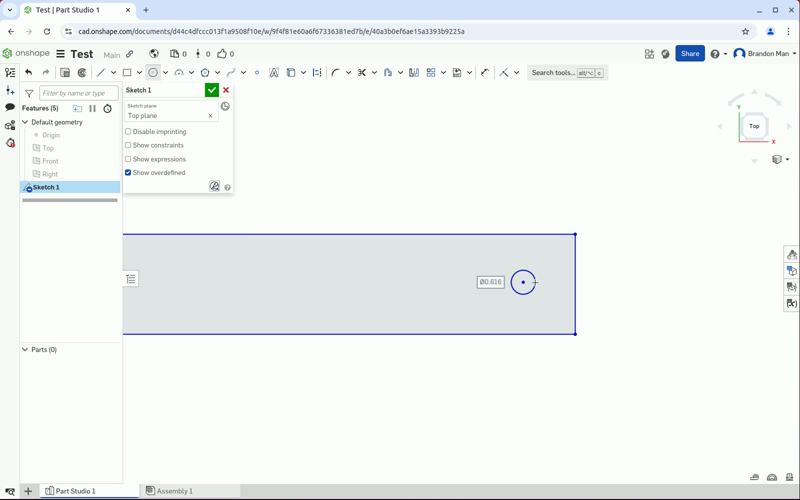
scroll(-6)
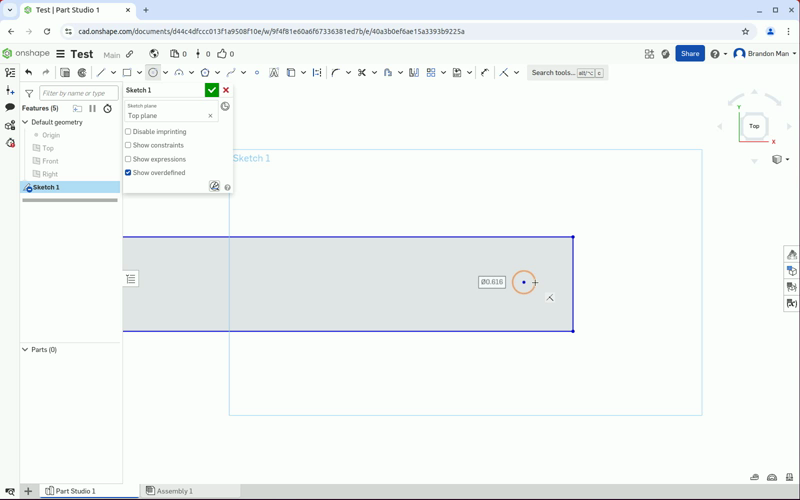
scroll(-6)
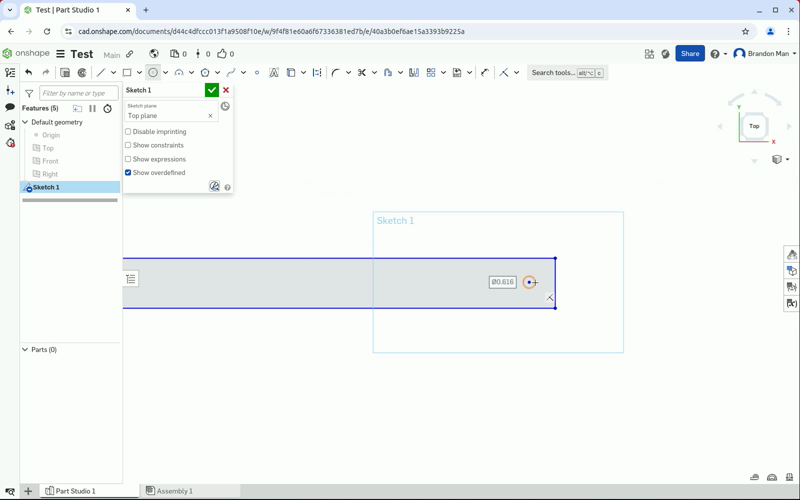
scroll(-6)
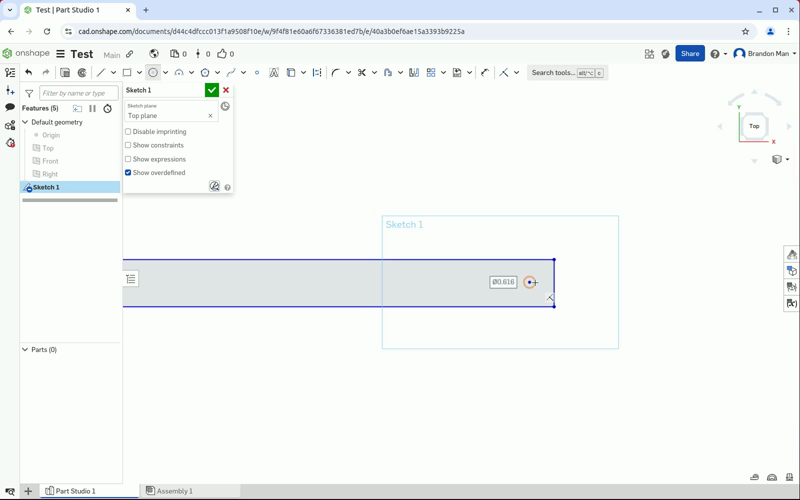
scroll(-6)
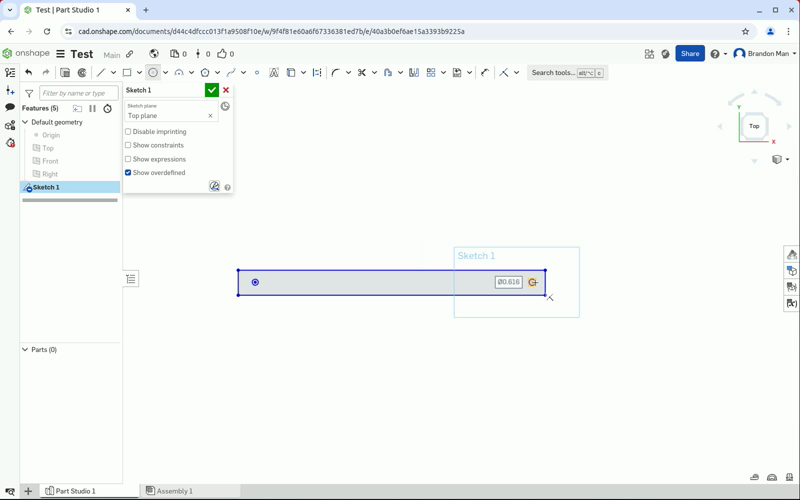
scroll(-6)
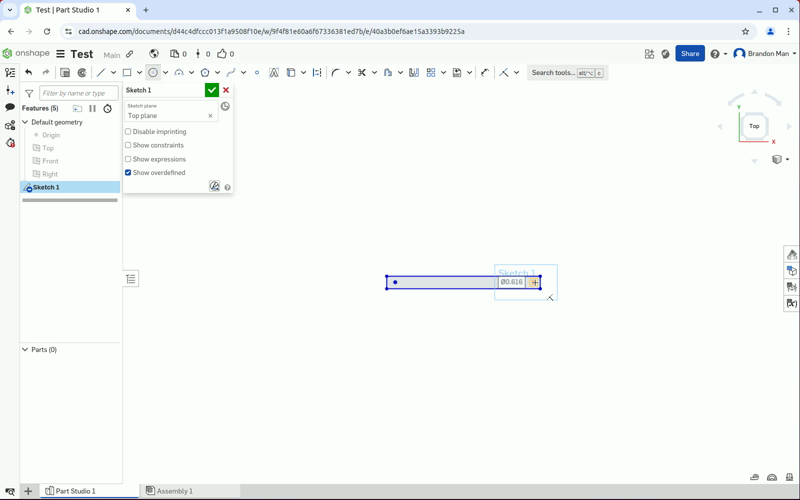
key(esc)
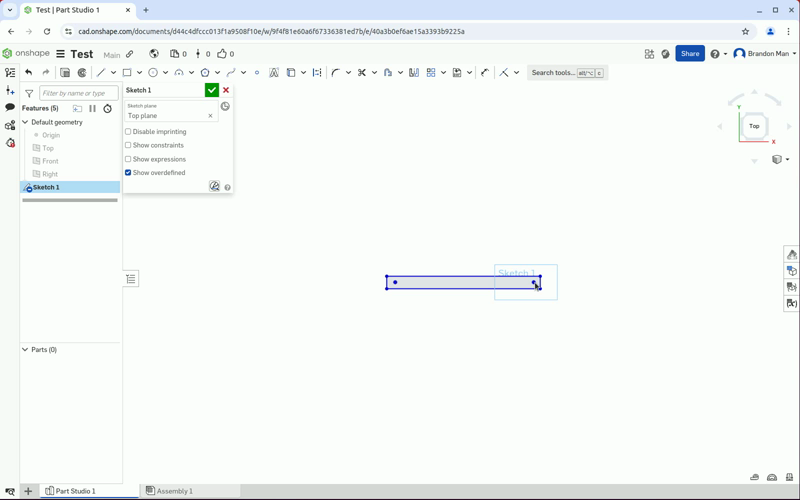
mouse_move(393, 278)
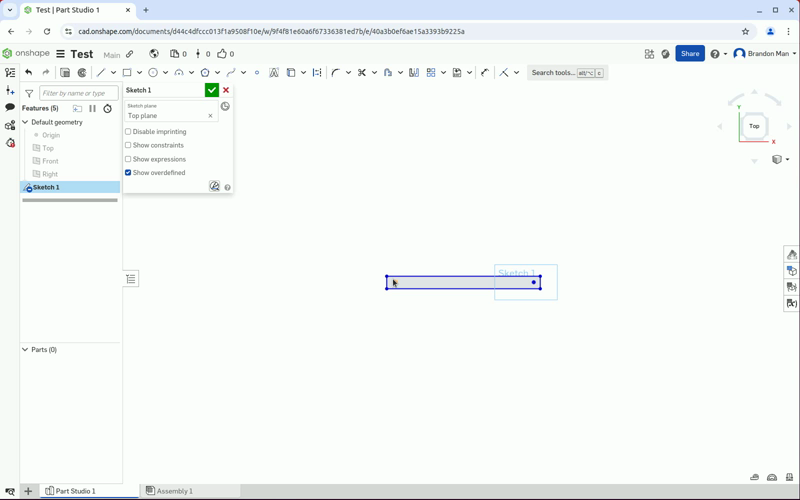
click(393, 278)
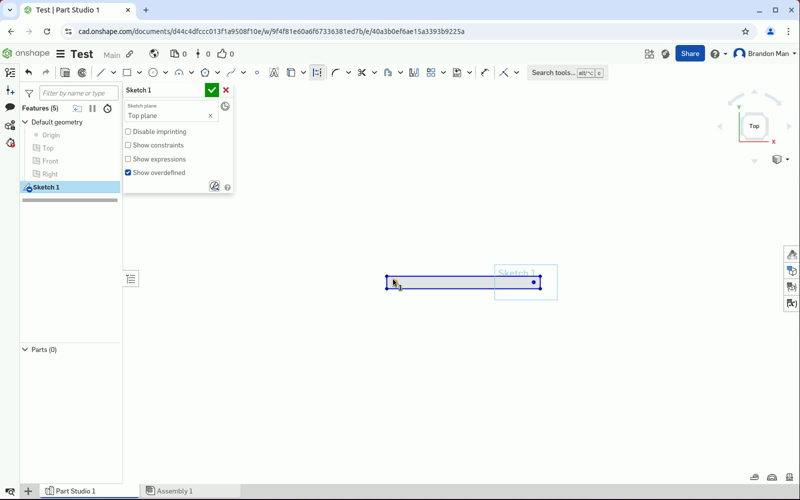
mouse_move(73, 352)
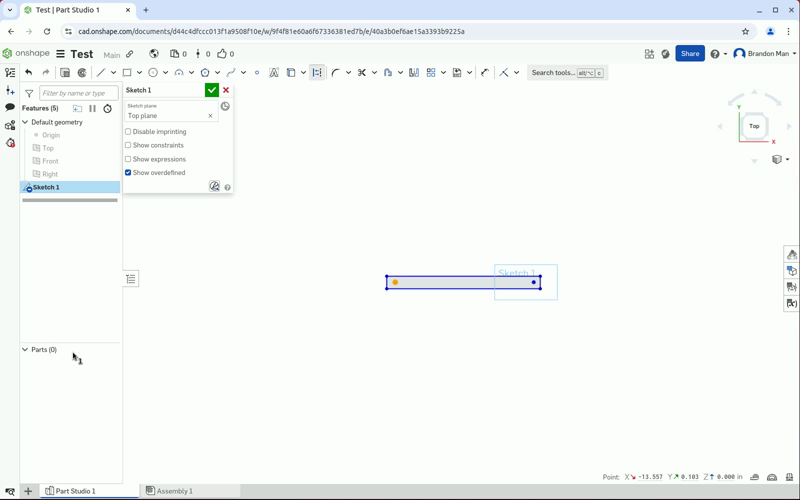
key(shift+y)
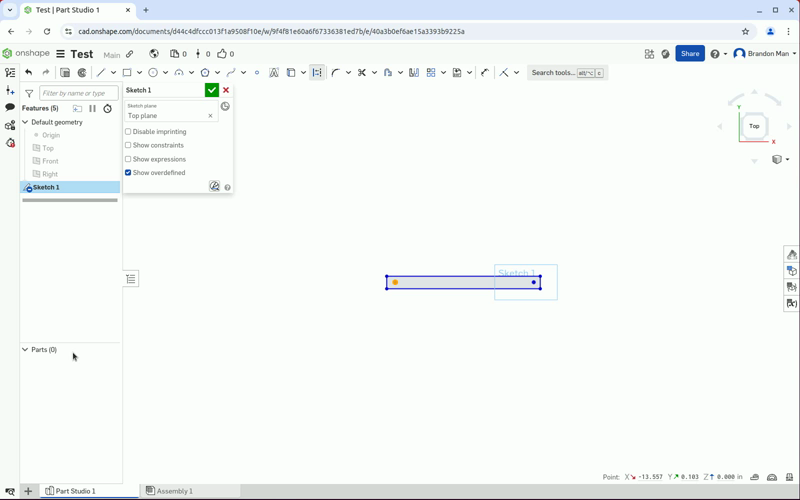
key(shift+e)
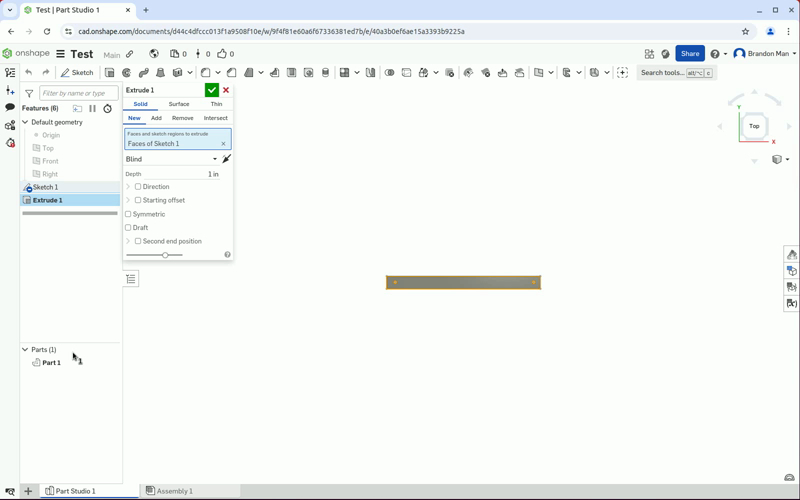
mouse_move(143, 106)
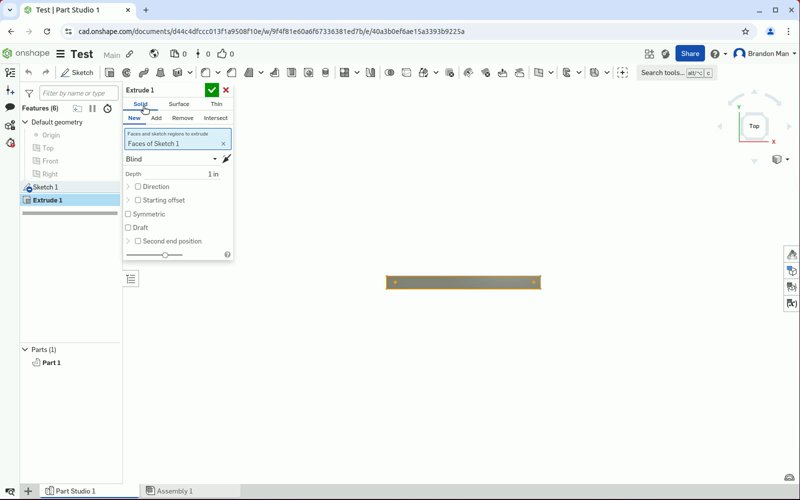
click(143, 106)
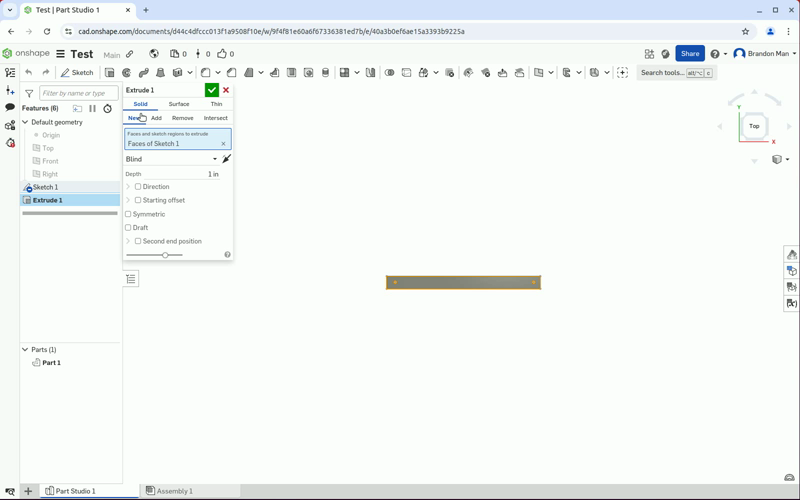
mouse_move(137, 120)
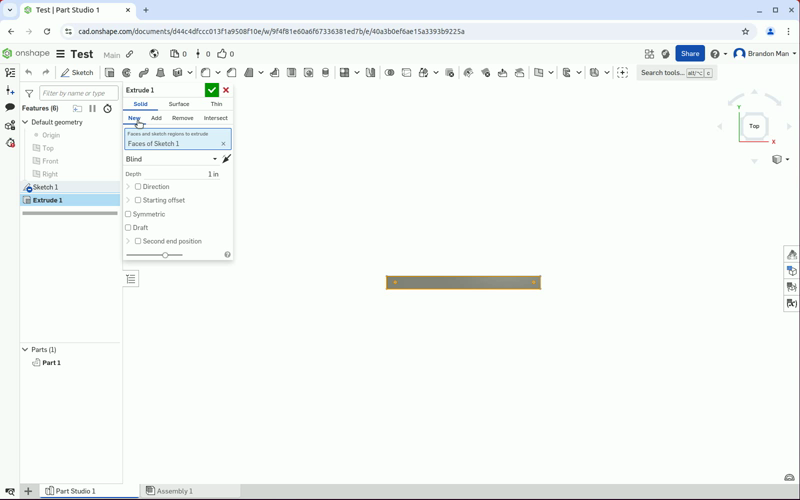
click(137, 120)
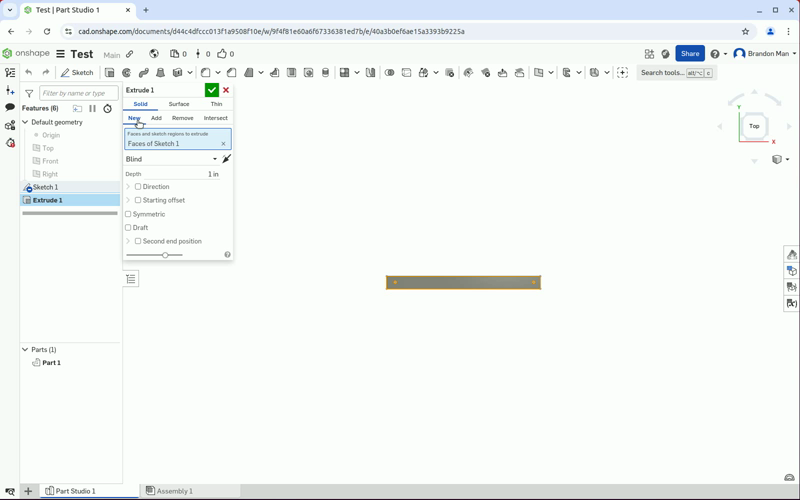
key(tab, 4)
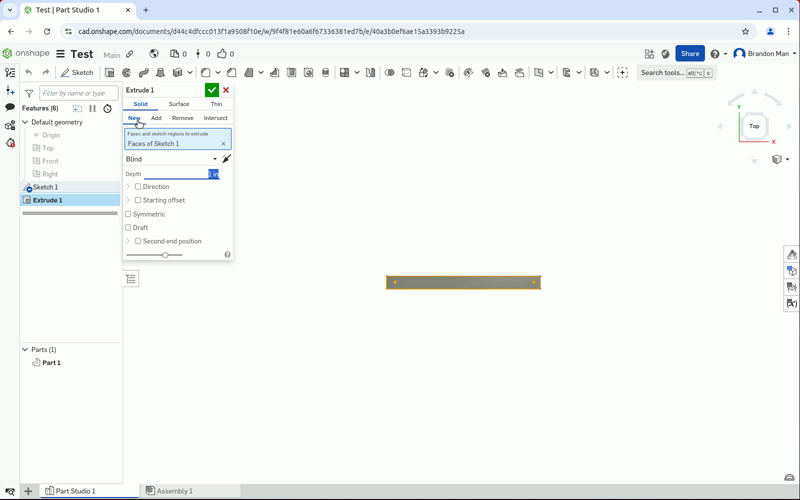
text(0.241)
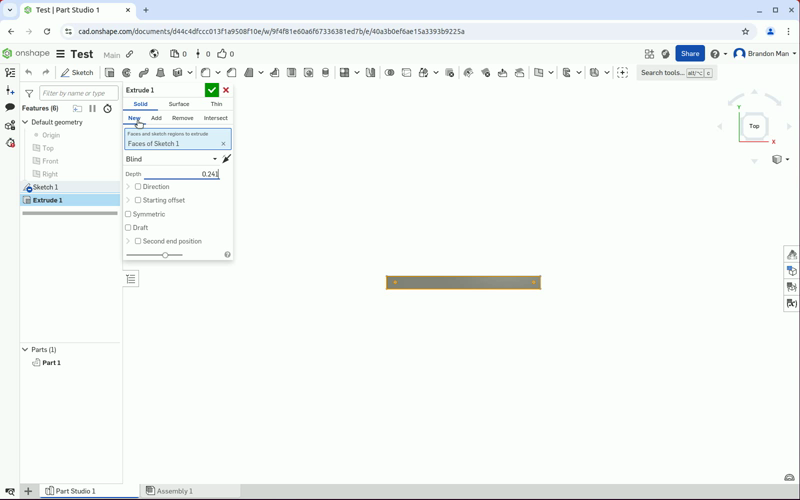
key(enter)
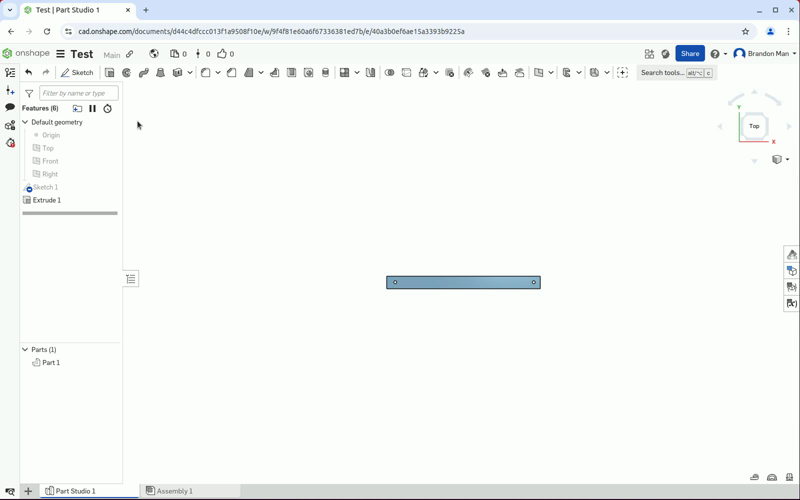
key(shift+h)
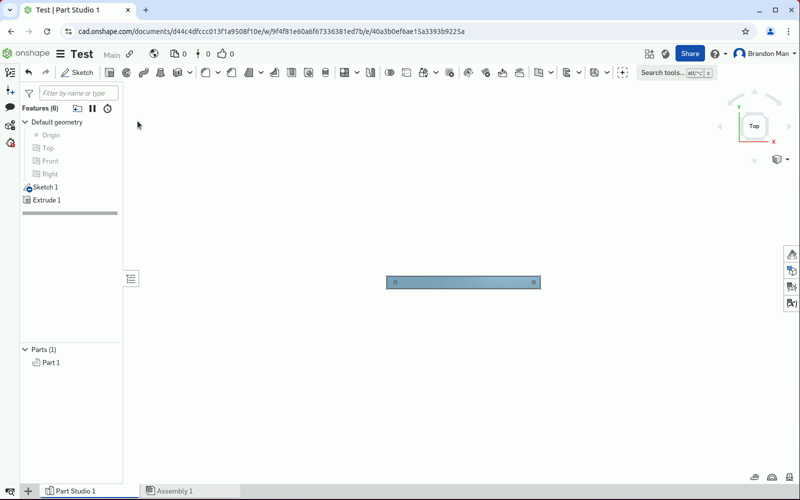
key(shift+h)
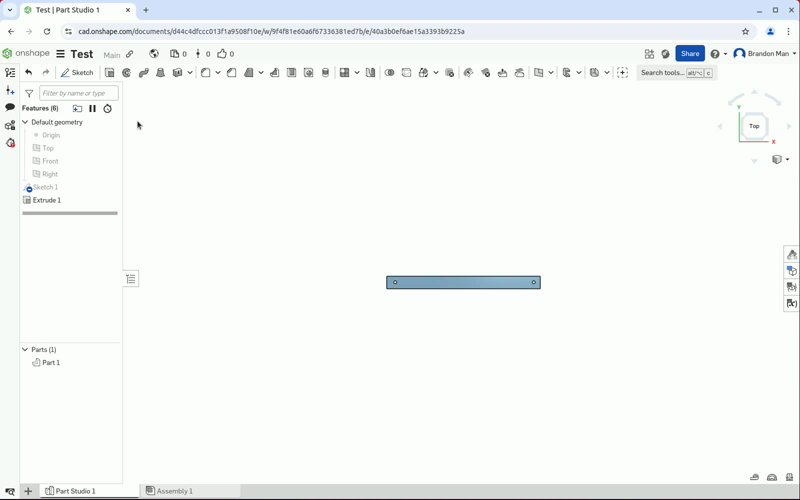
mouse_move(73, 189)
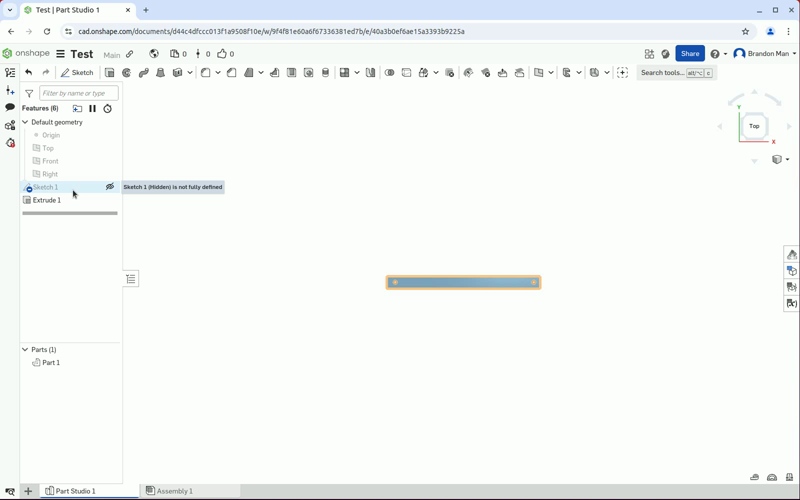
click(73, 189)
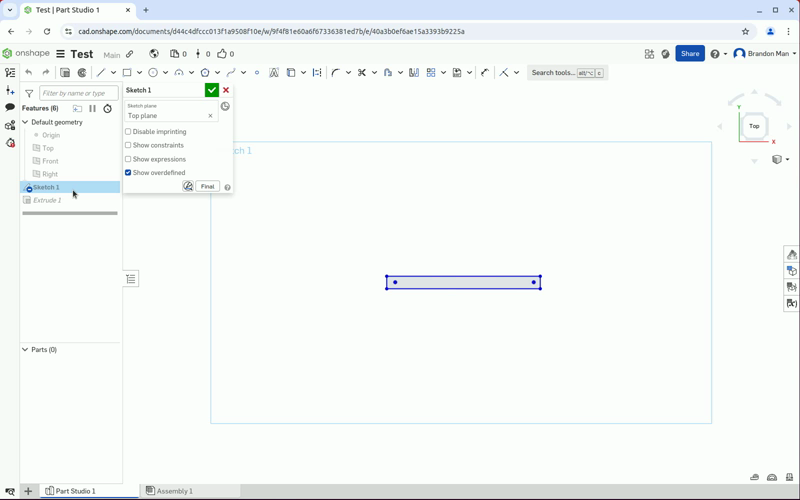
mouse_move(229, 92)
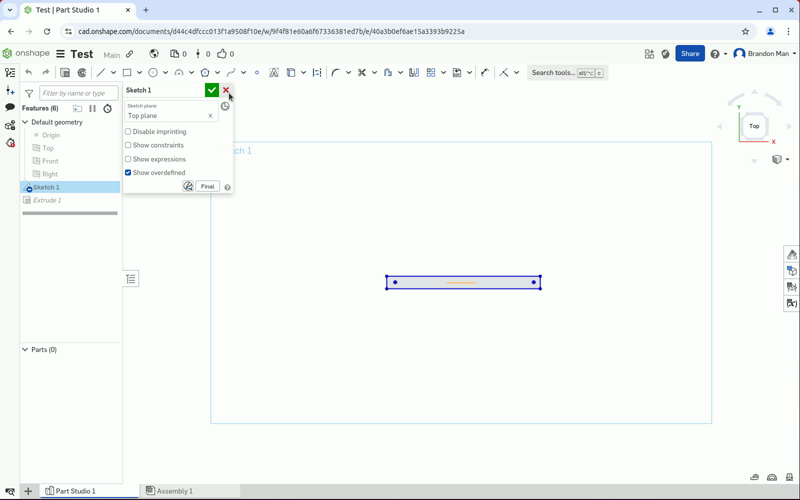
click(229, 92)
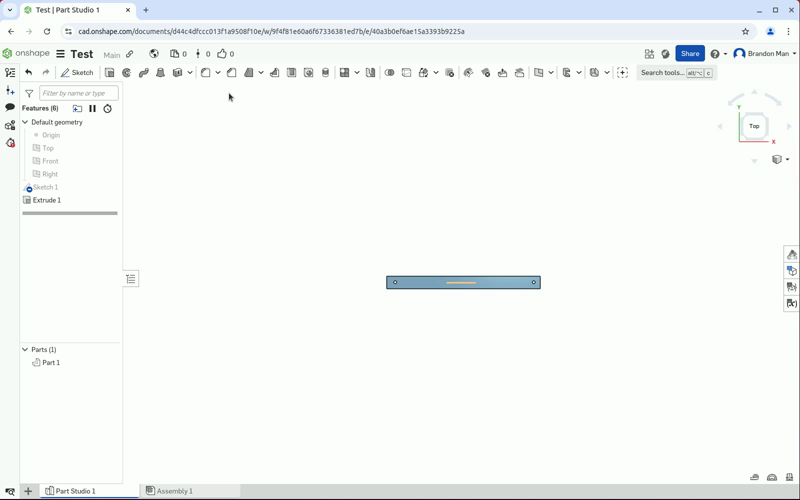
mouse_move(541, 75)
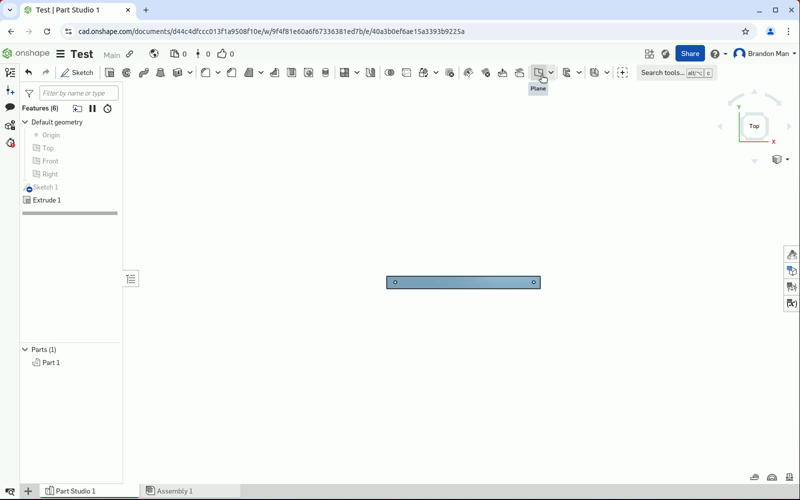
click(541, 75)
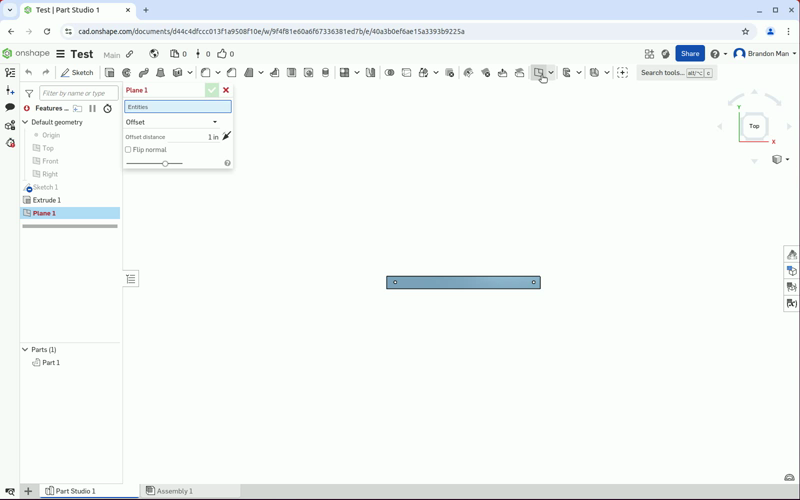
mouse_move(73, 150)
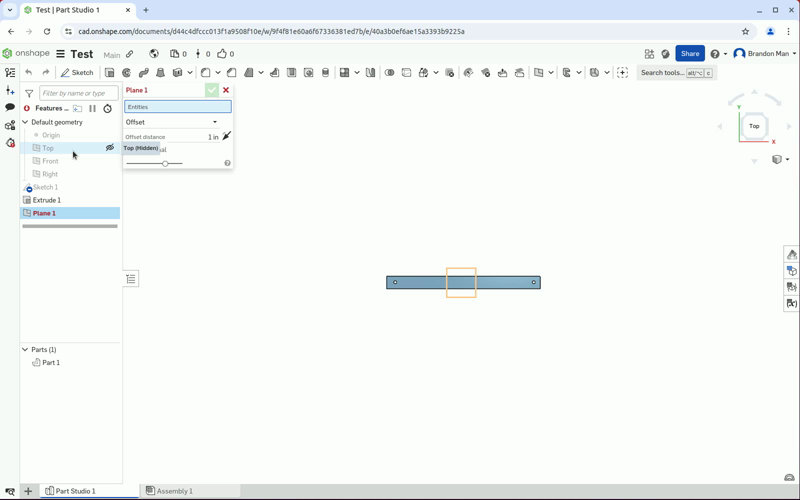
click(73, 150)
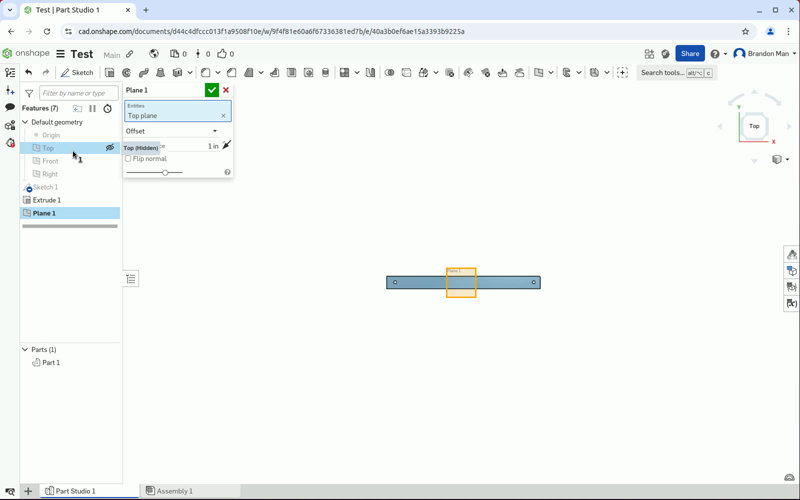
key(tab, 2)
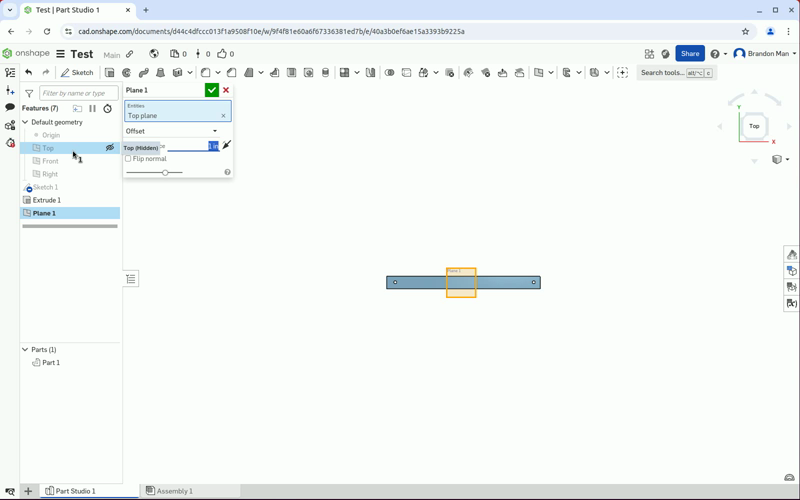
text(0.246)
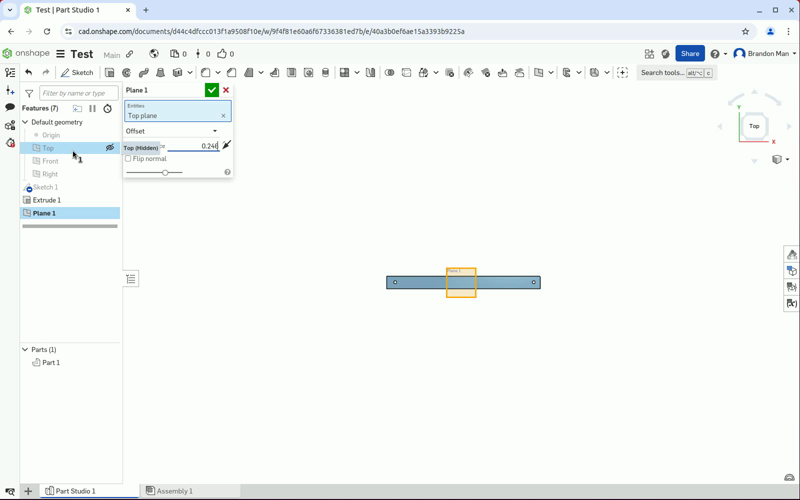
key(enter, 2)
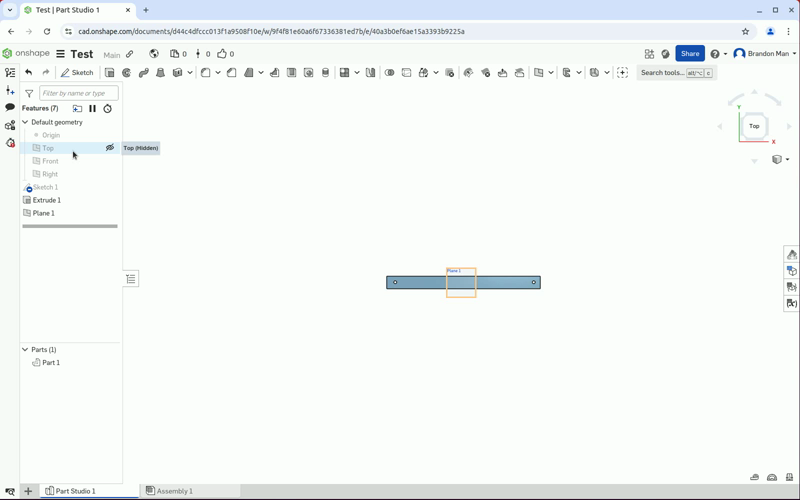
key(shift+s)
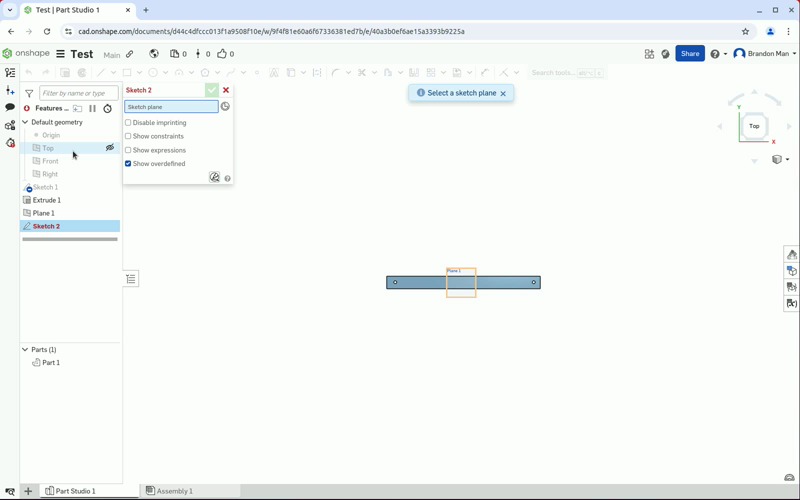
mouse_move(73, 215)
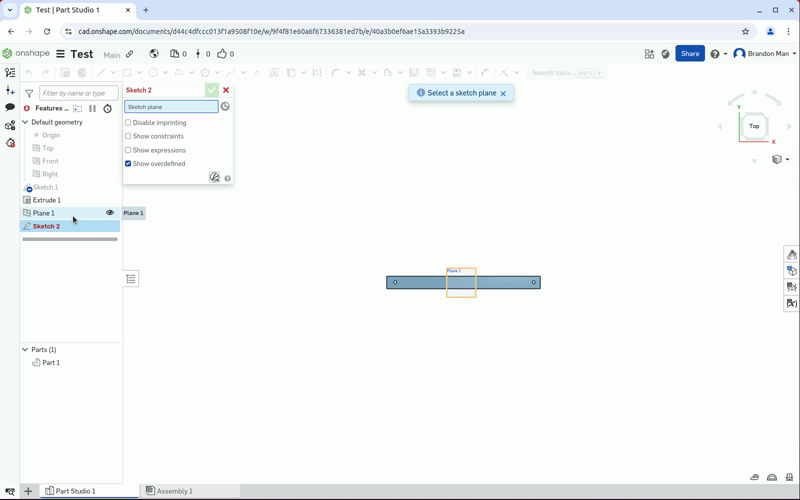
click(73, 215)
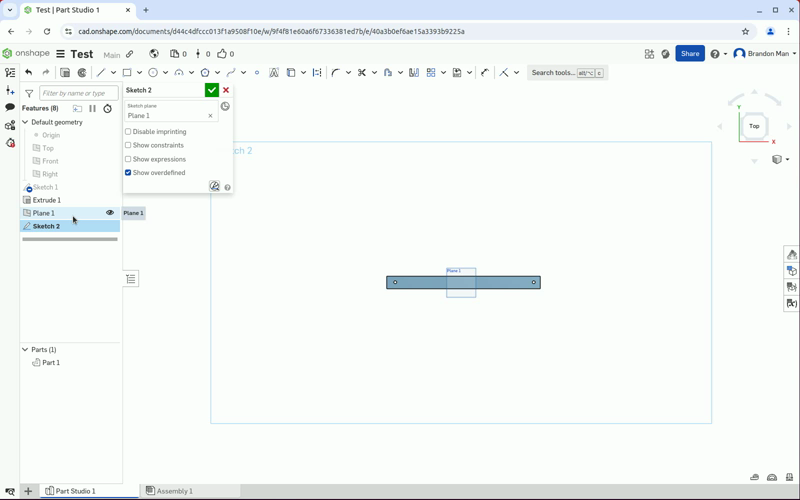
mouse_move(73, 352)
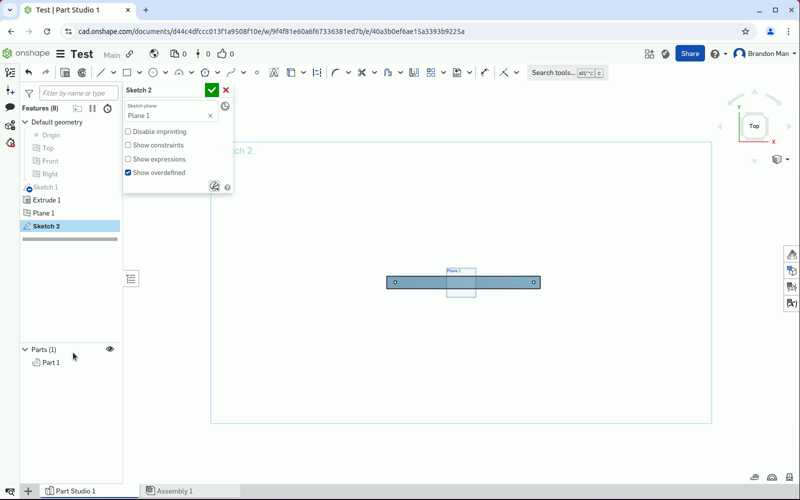
key(y)
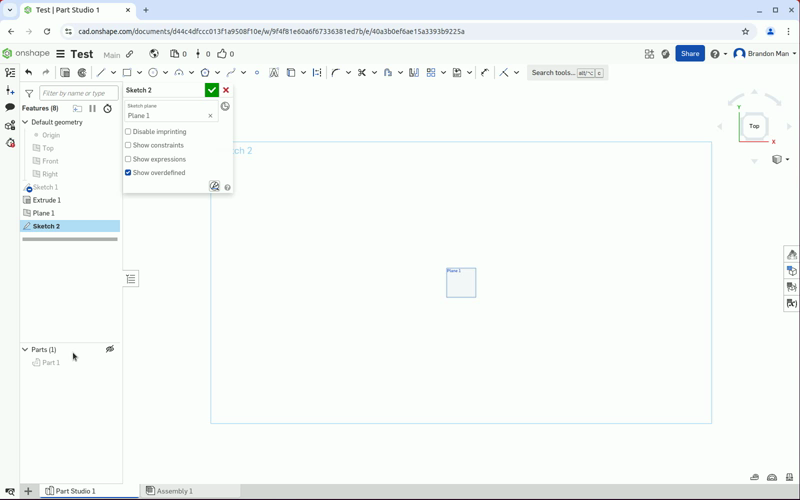
key(l)
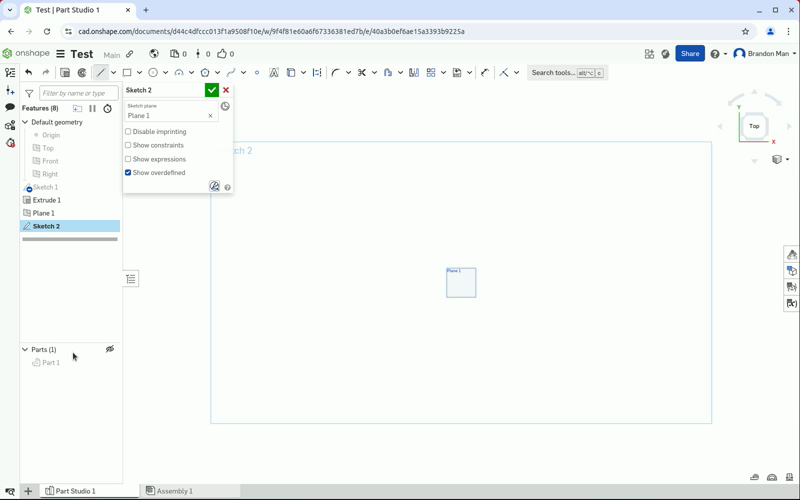
key_down(shift)
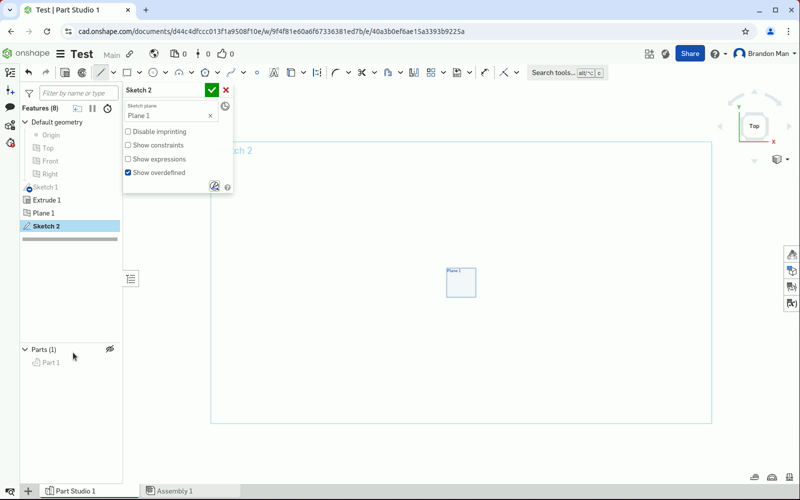
mouse_move(449, 288)
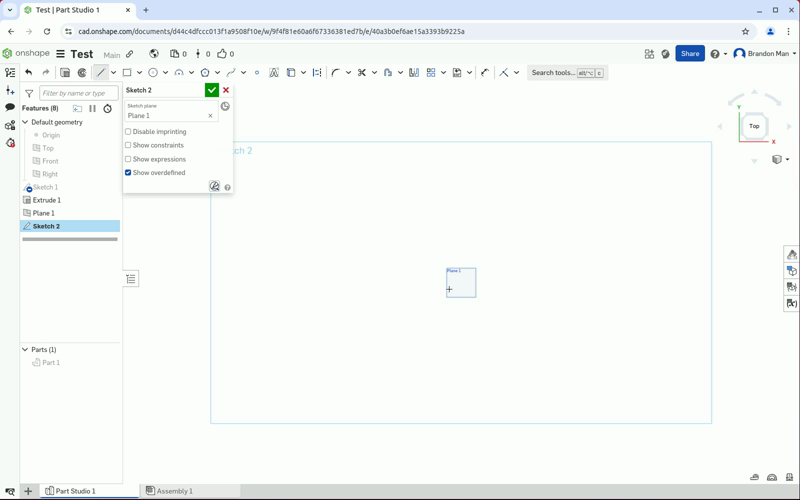
click(449, 288)
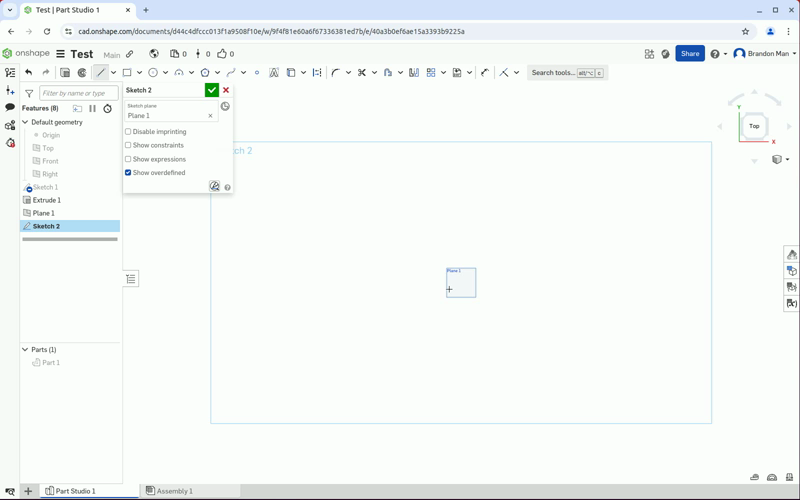
key_up(shift)
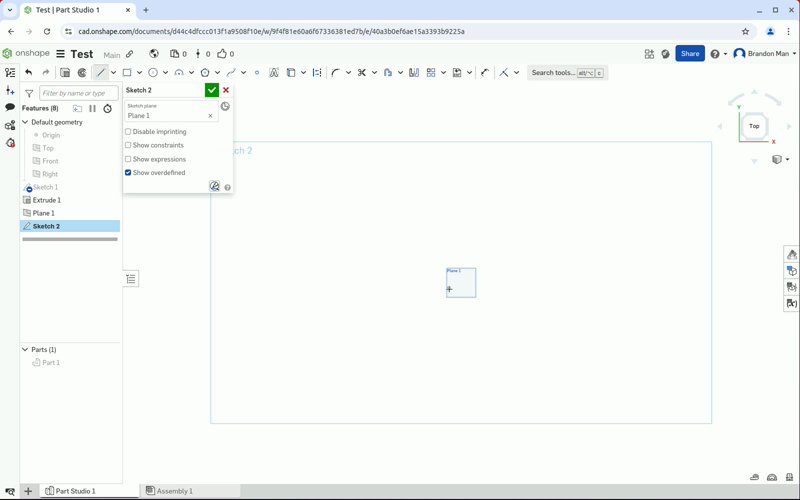
key_down(shift)
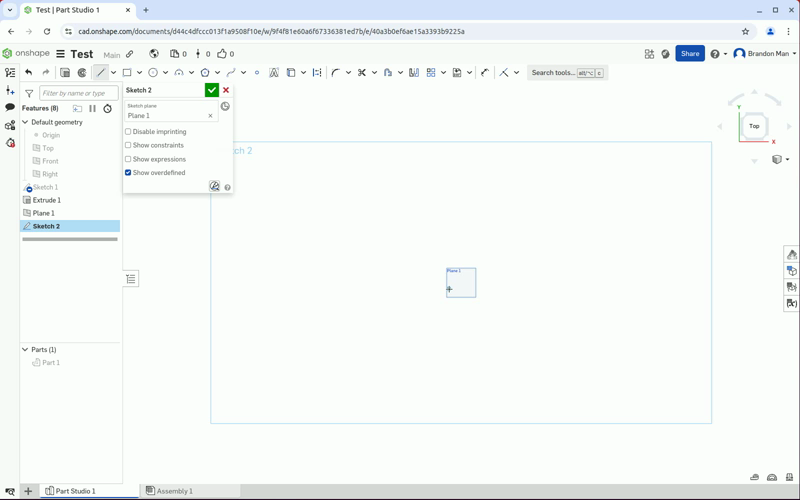
mouse_move(479, 288)
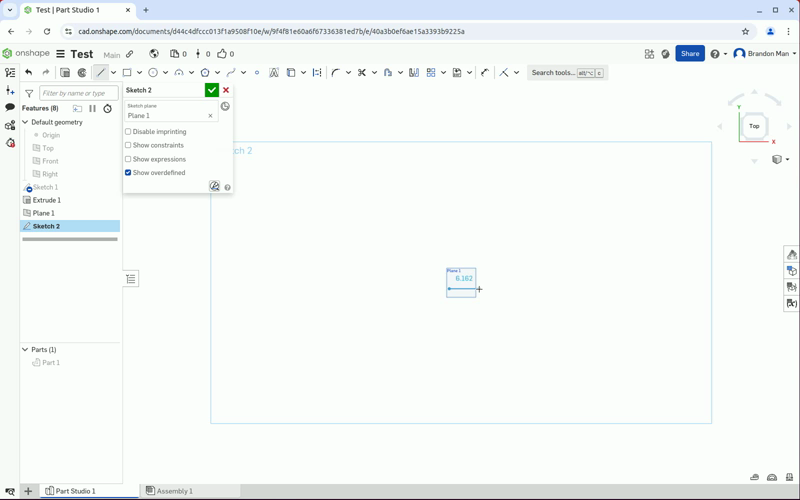
mouse_move(473, 288)
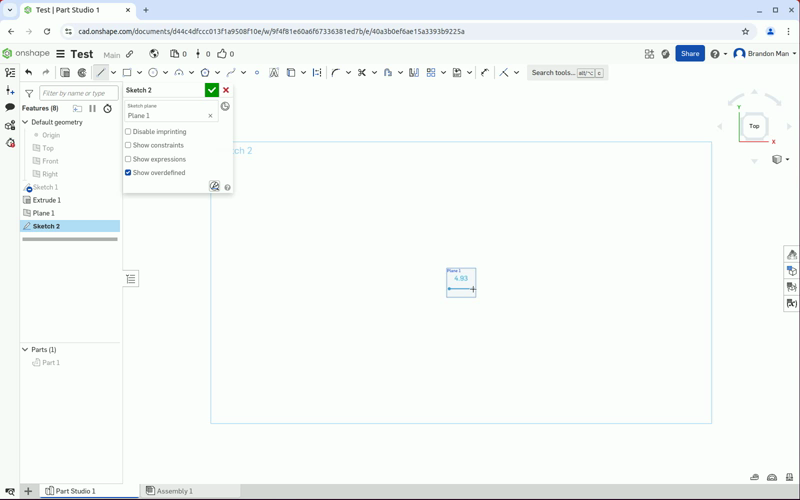
click(473, 288)
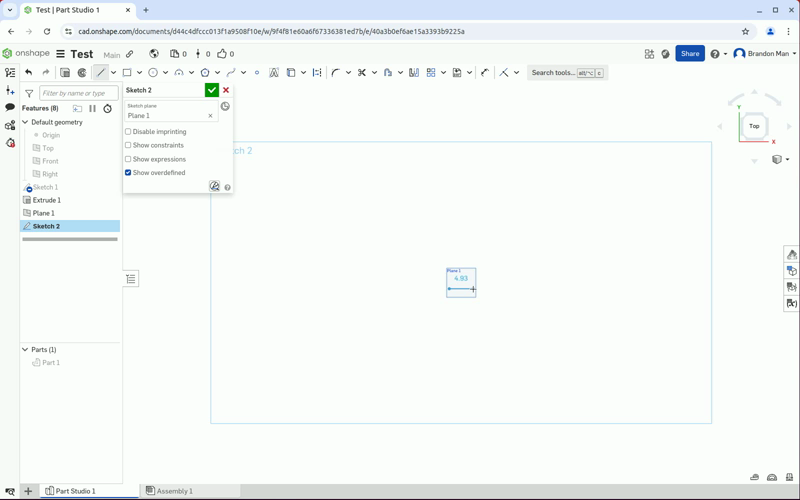
key_up(shift)
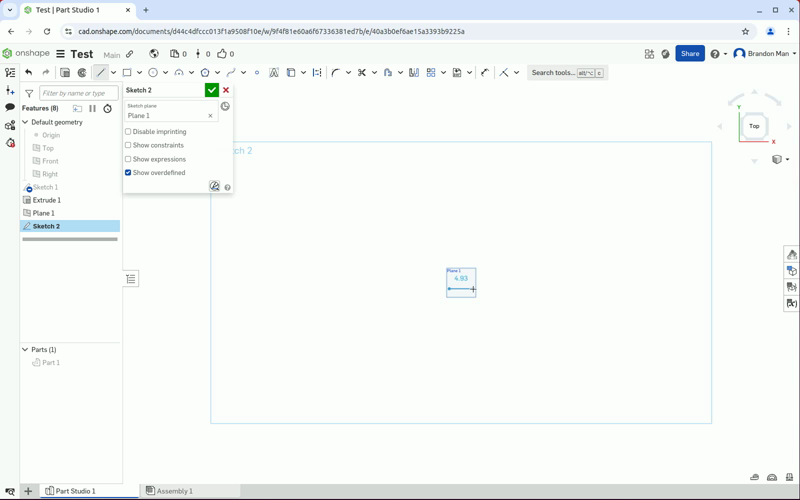
key_down(shift)
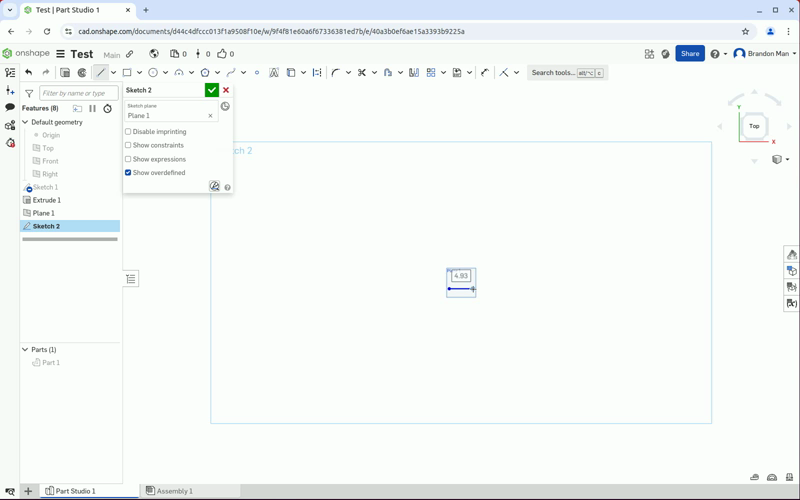
mouse_move(503, 288)
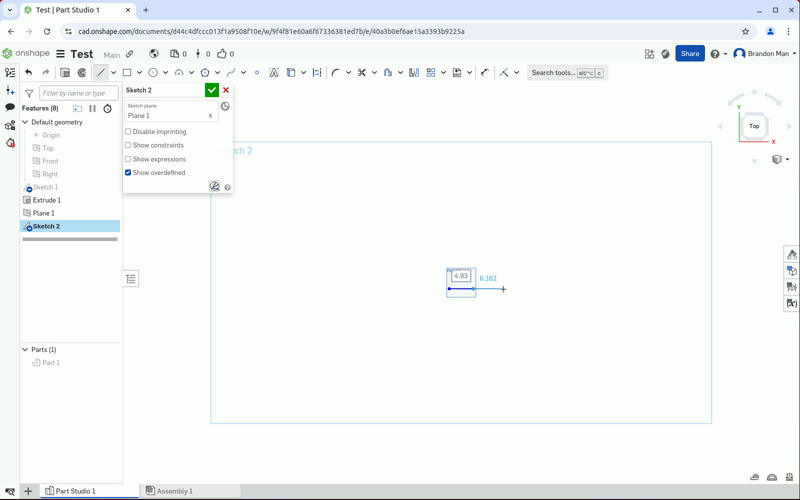
mouse_move(473, 274)
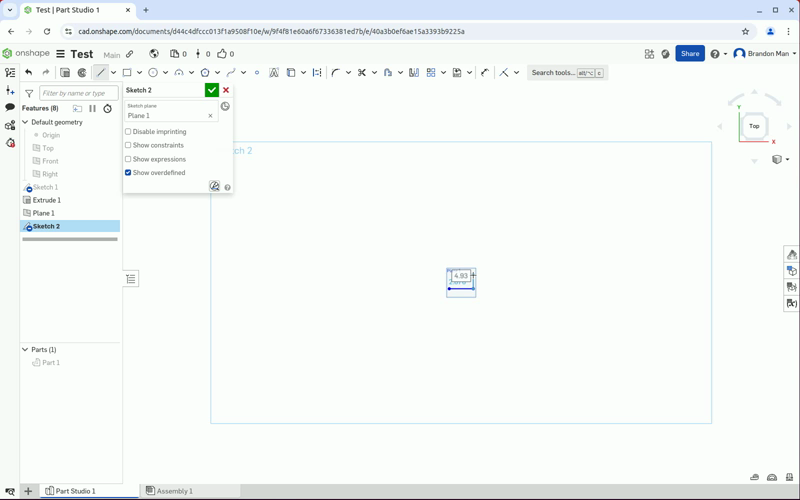
click(473, 274)
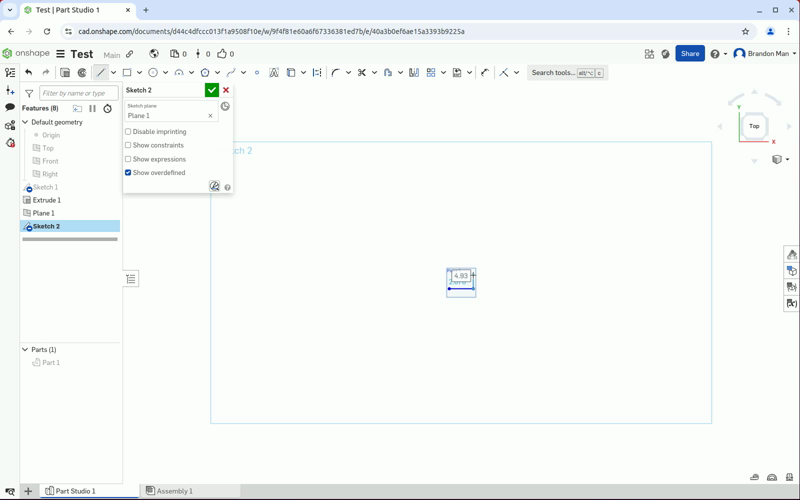
key_up(shift)
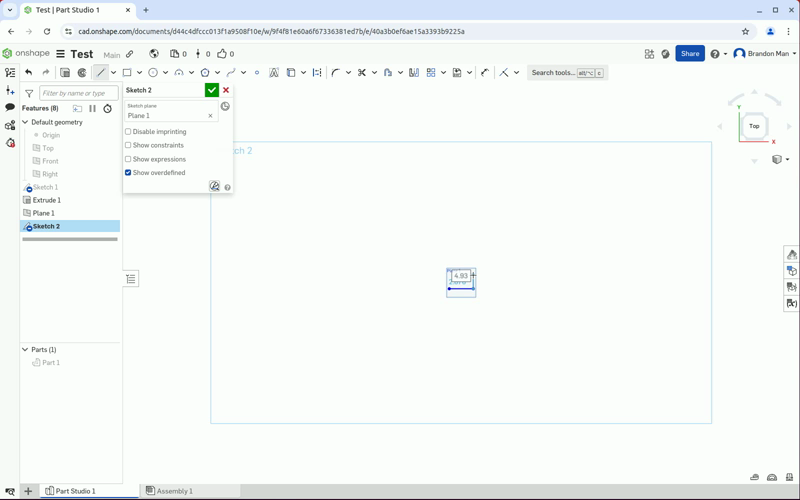
key_down(shift)
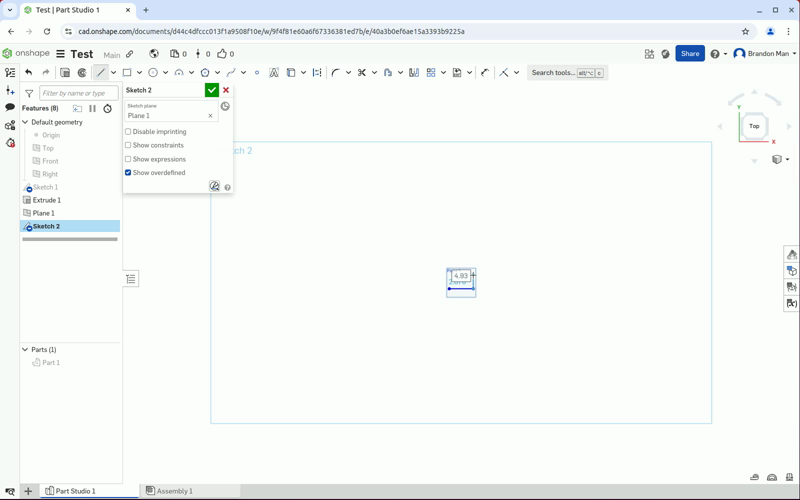
mouse_move(503, 274)
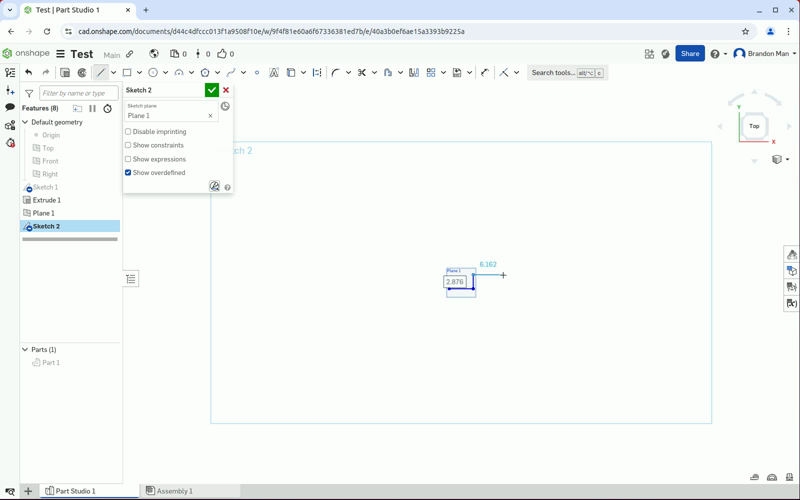
mouse_move(449, 274)
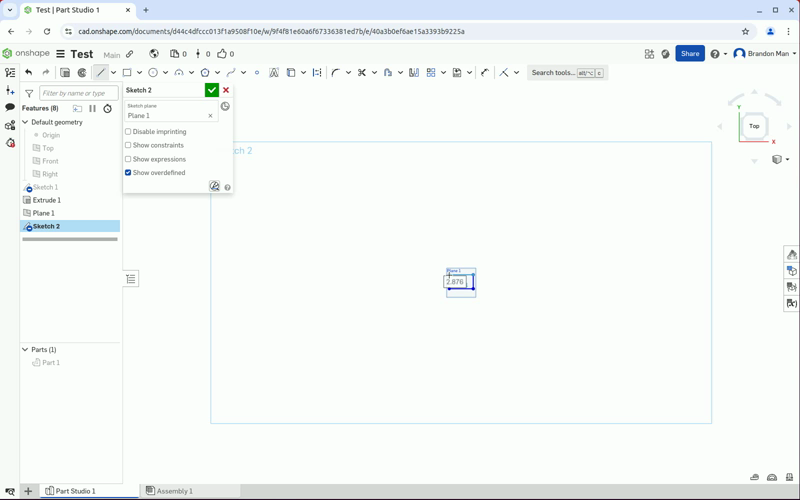
click(449, 274)
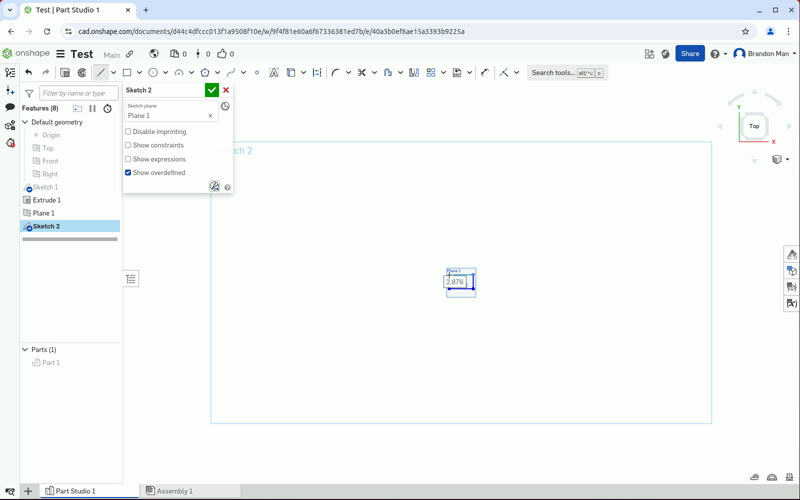
key_up(shift)
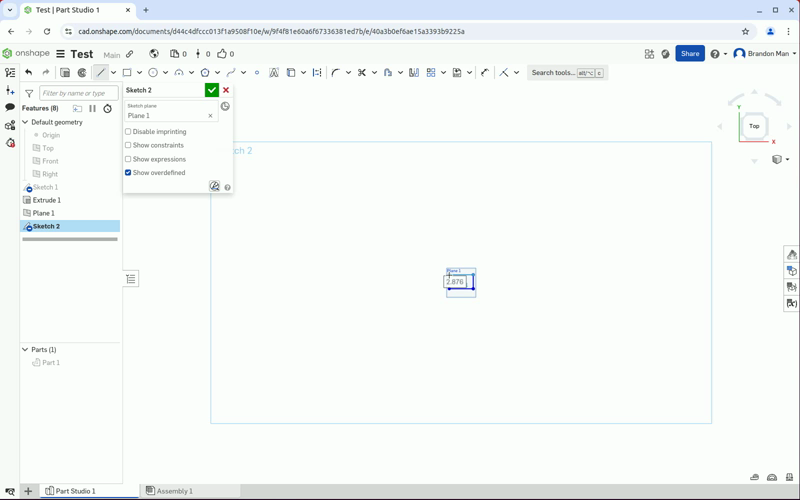
mouse_move(479, 274)
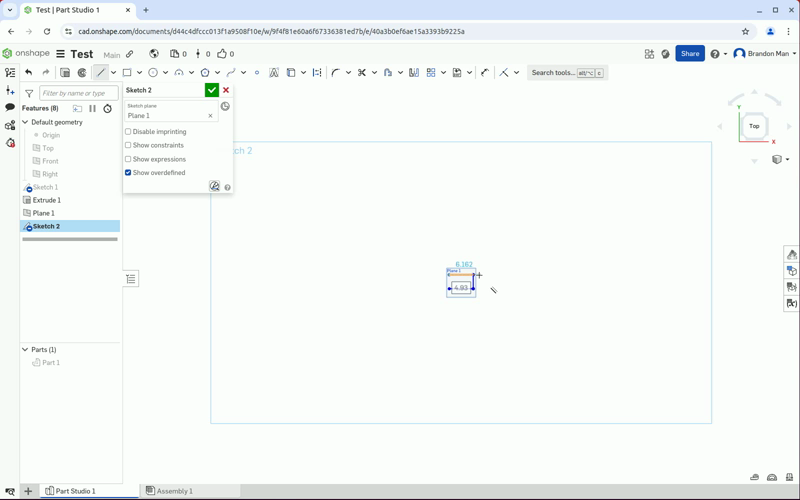
key_down(shift)
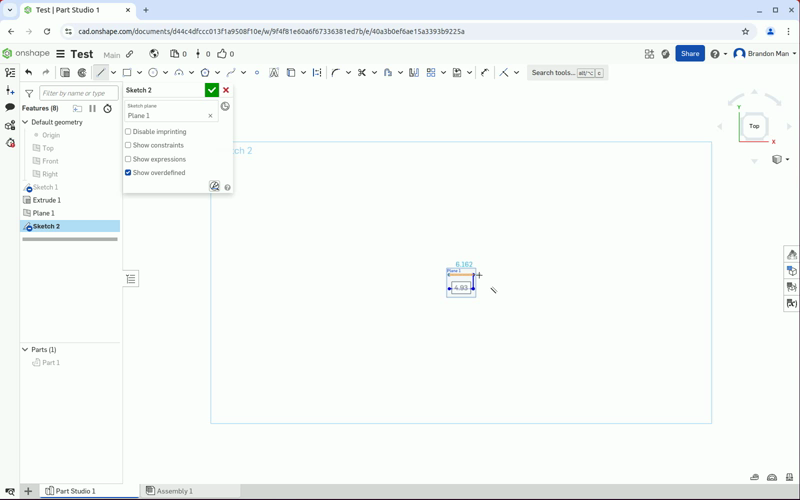
mouse_move(449, 288)
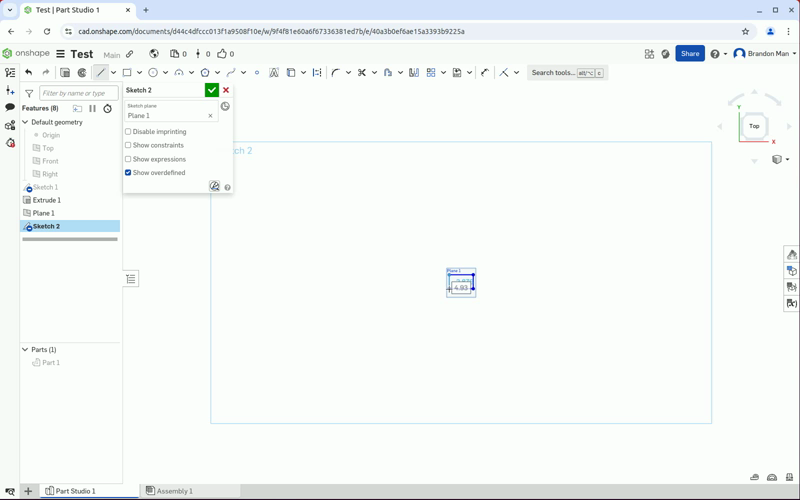
key_up(shift)
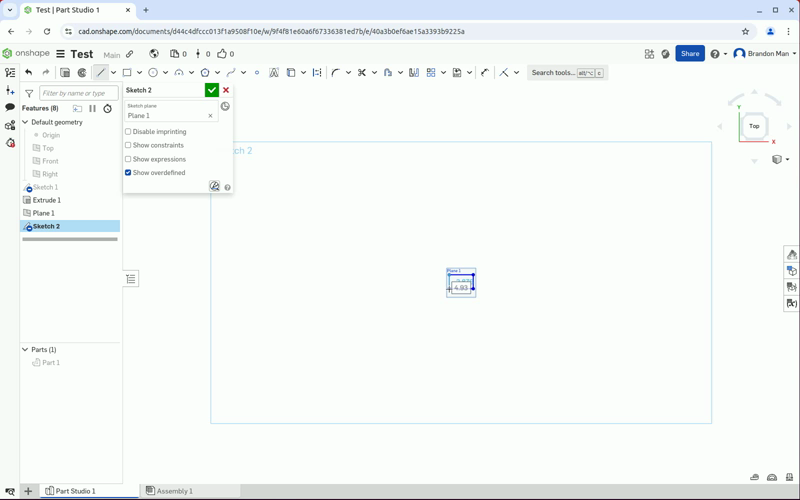
click(449, 288)
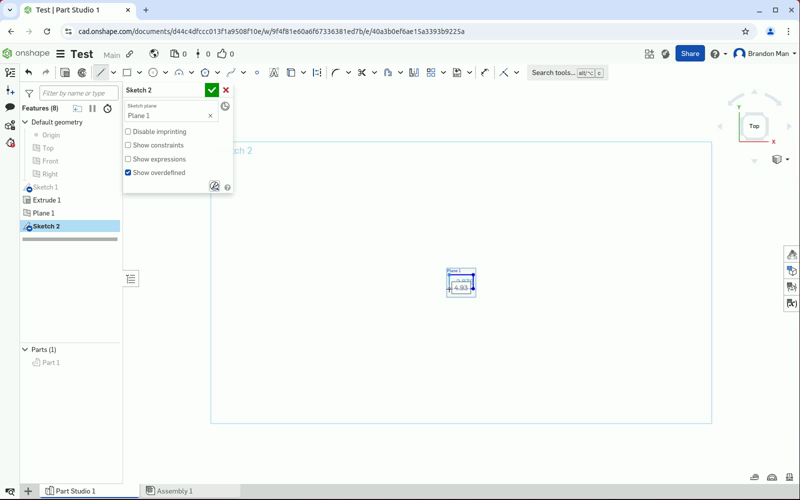
key(esc)
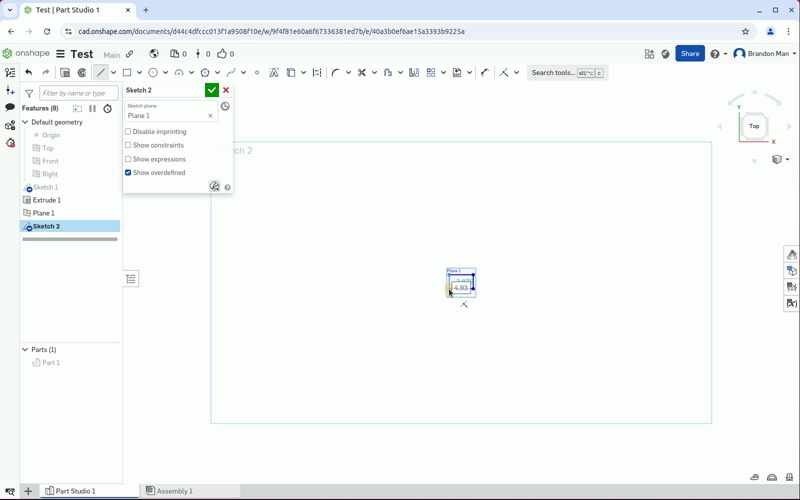
mouse_move(458, 287)
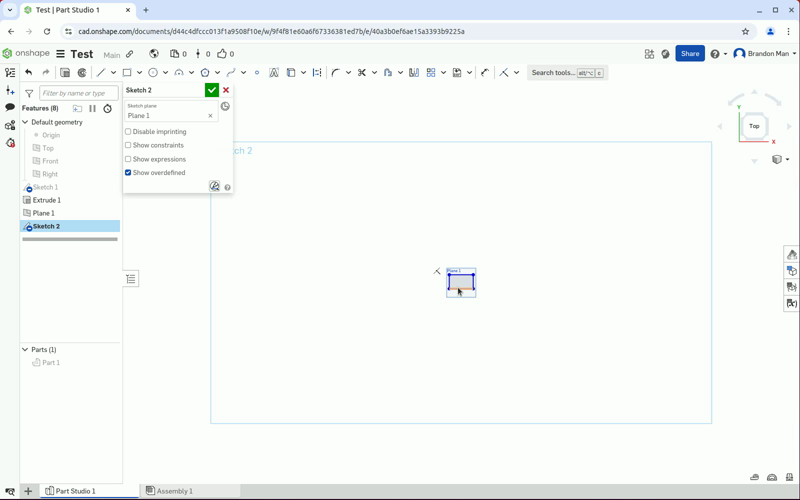
scroll(6)
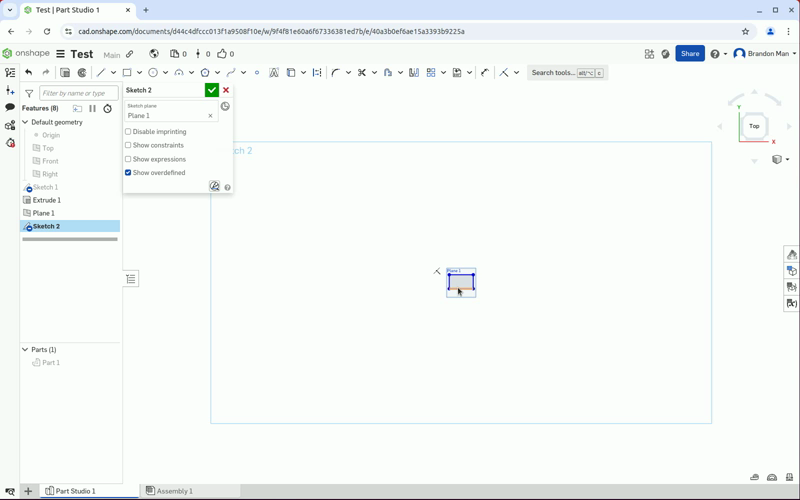
scroll(6)
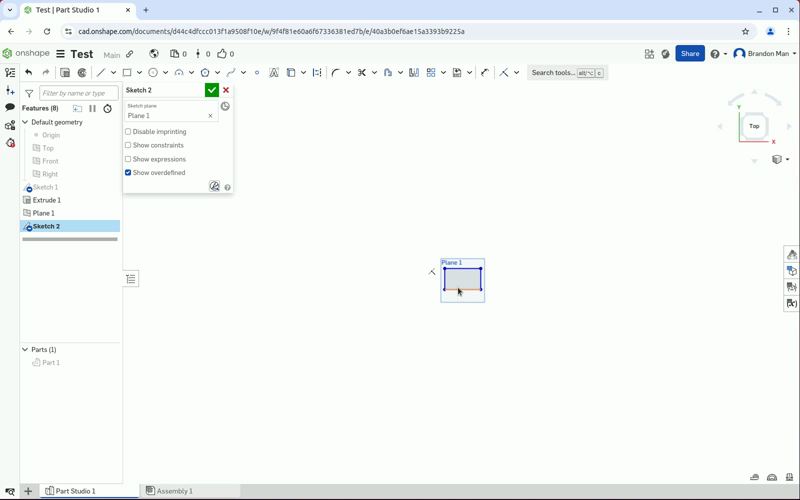
scroll(6)
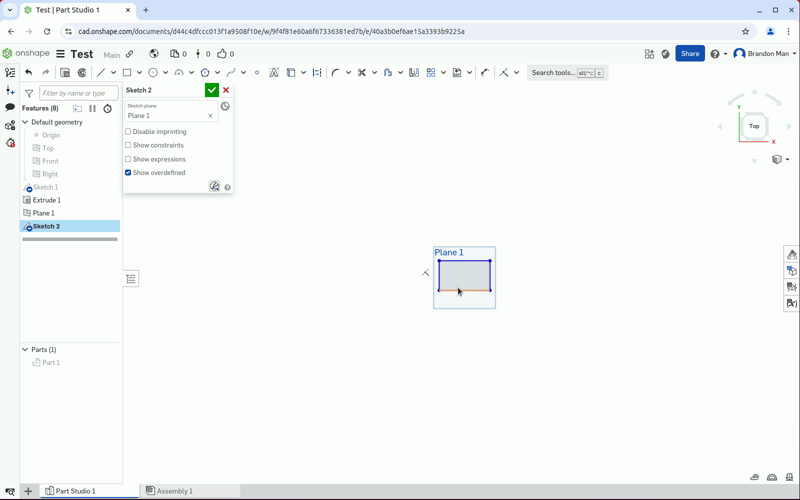
scroll(6)
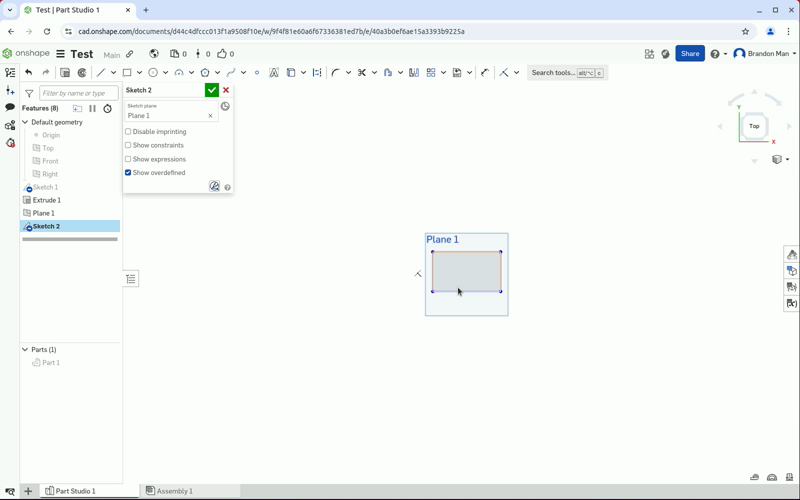
scroll(6)
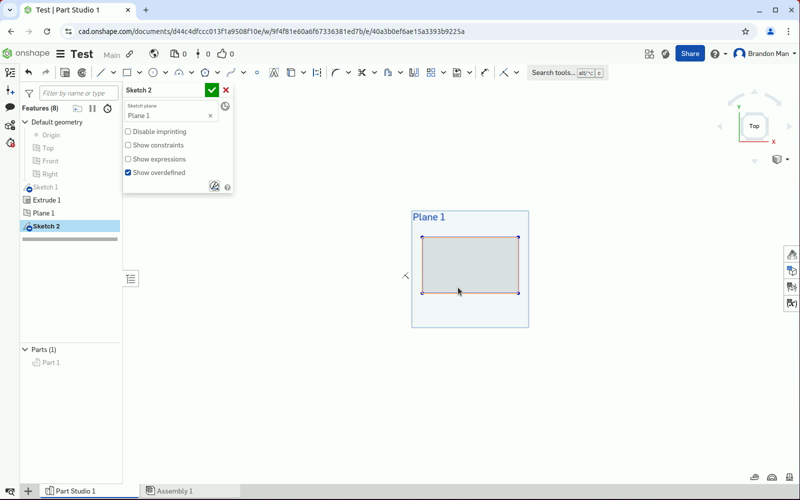
scroll(6)
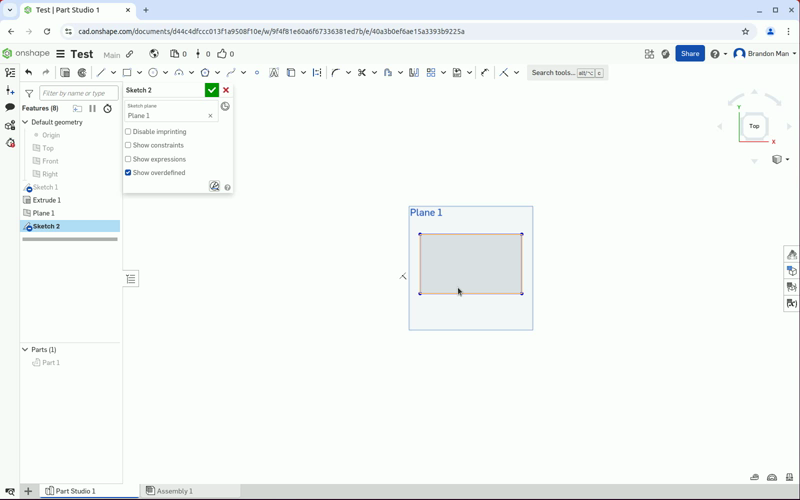
scroll(6)
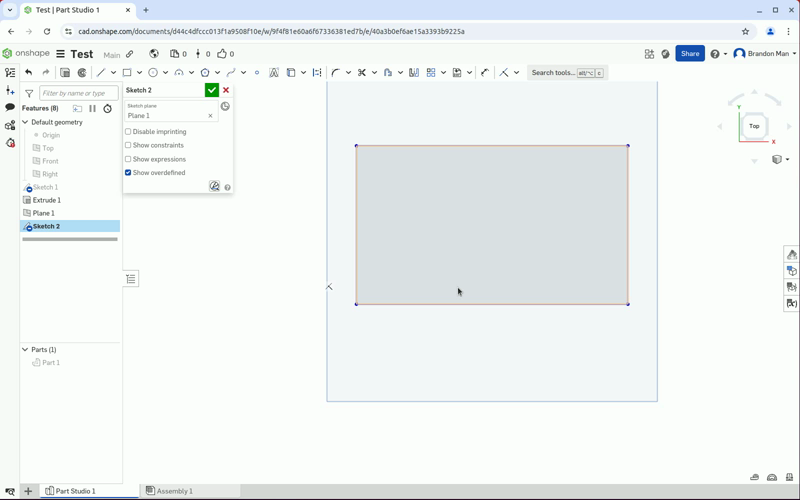
click(458, 287)
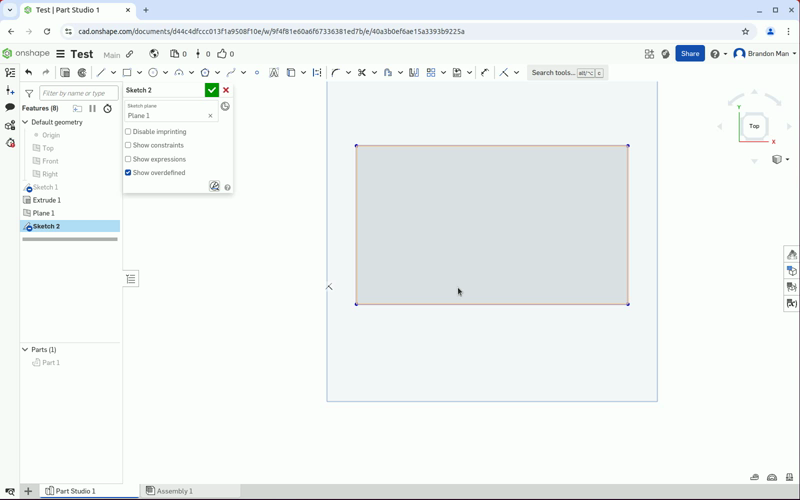
scroll(-6)
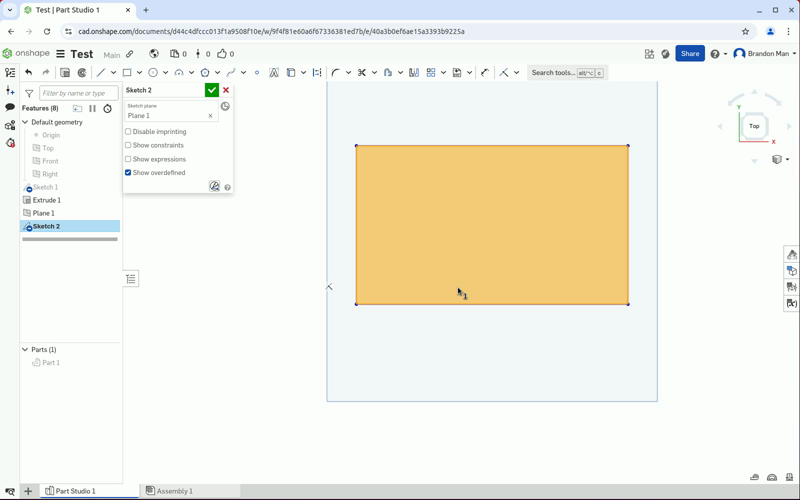
scroll(-6)
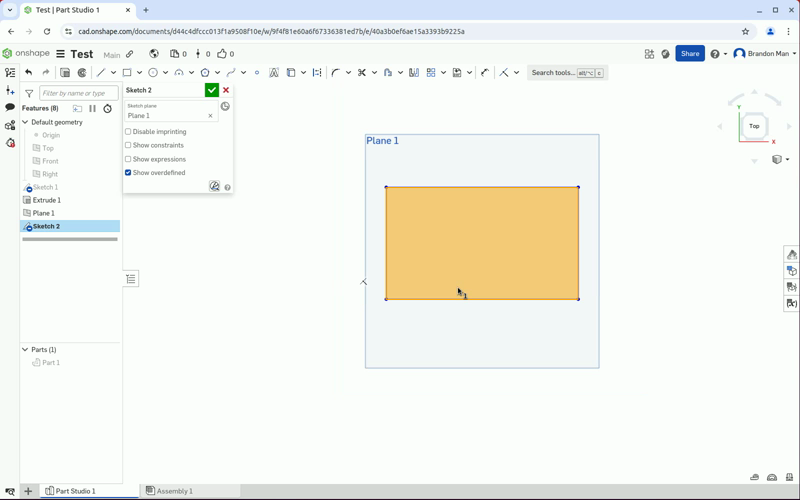
scroll(-6)
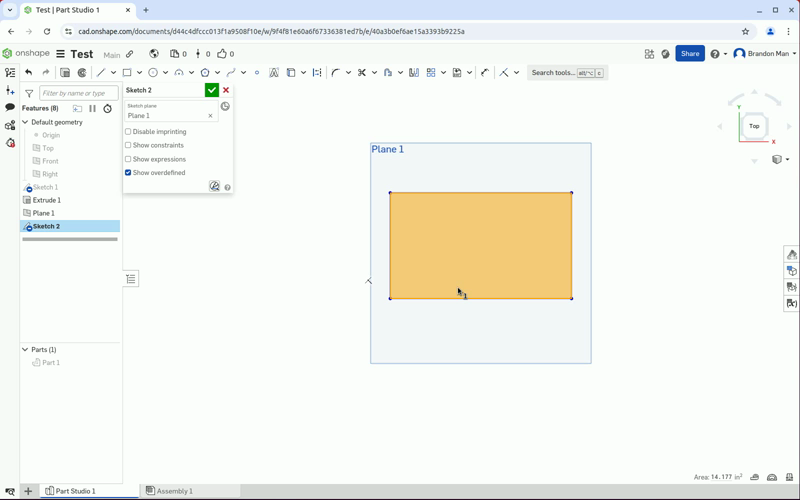
scroll(-6)
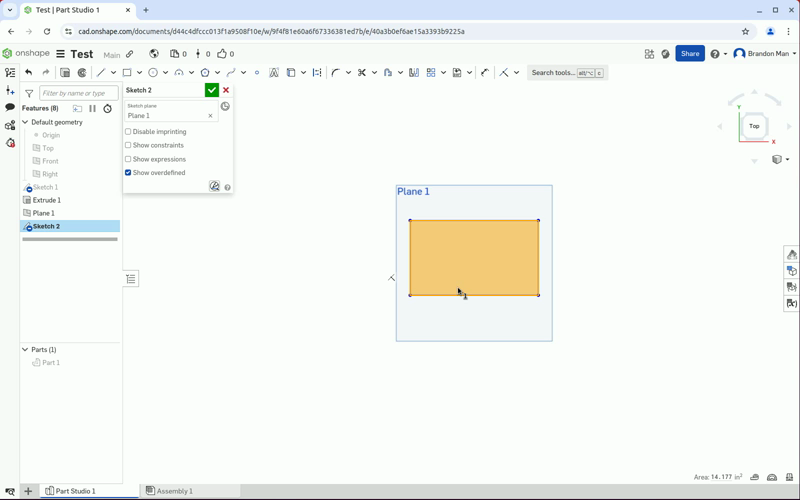
scroll(-6)
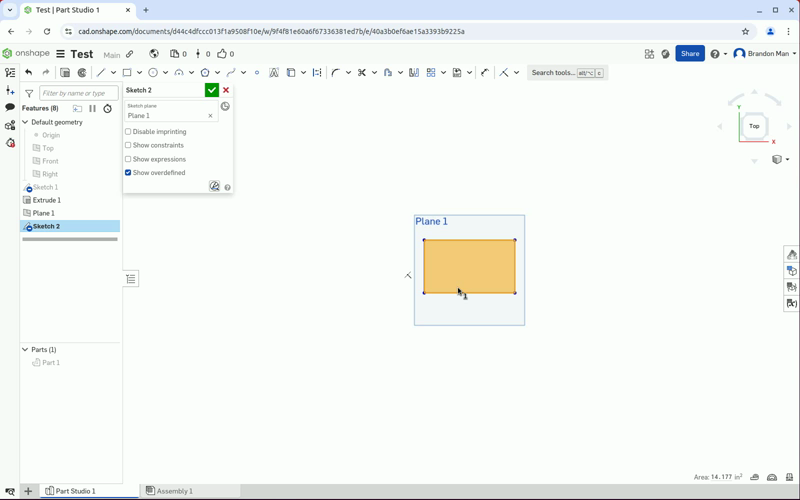
scroll(-6)
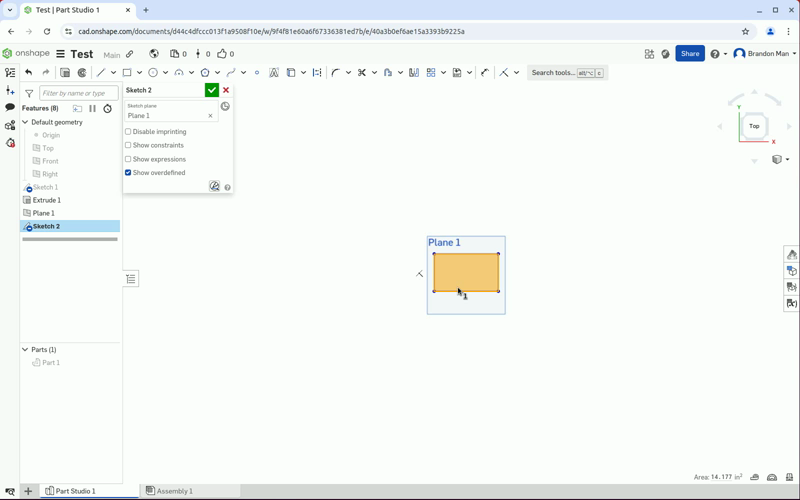
scroll(-6)
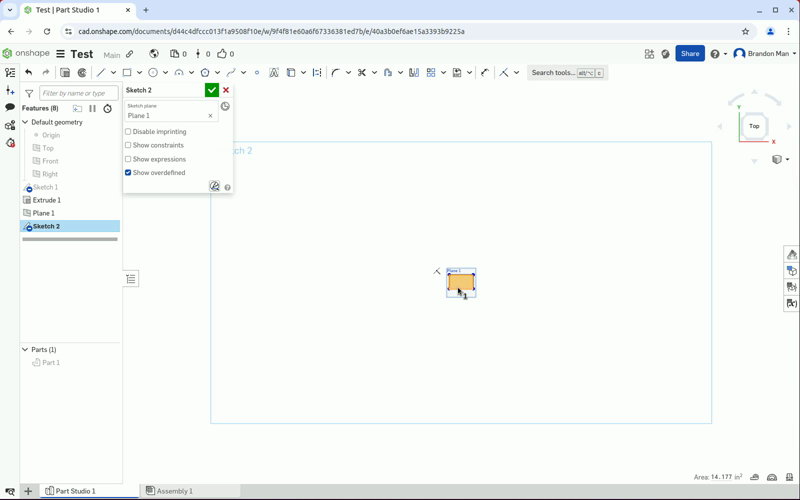
mouse_move(73, 352)
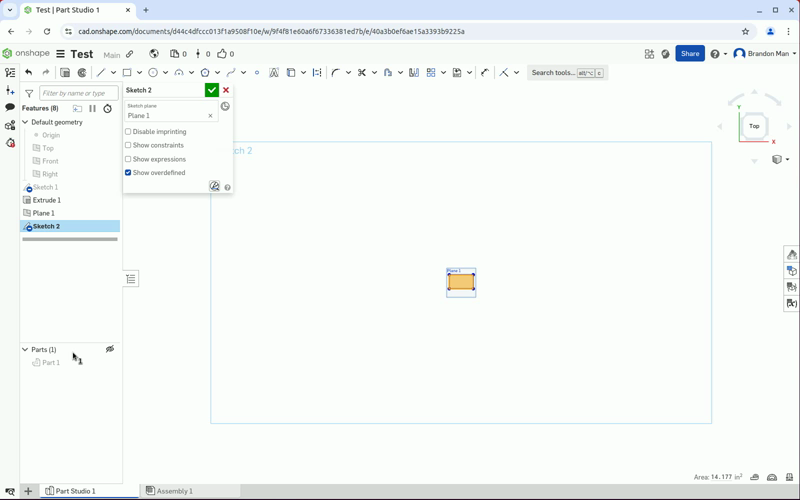
key(shift+y)
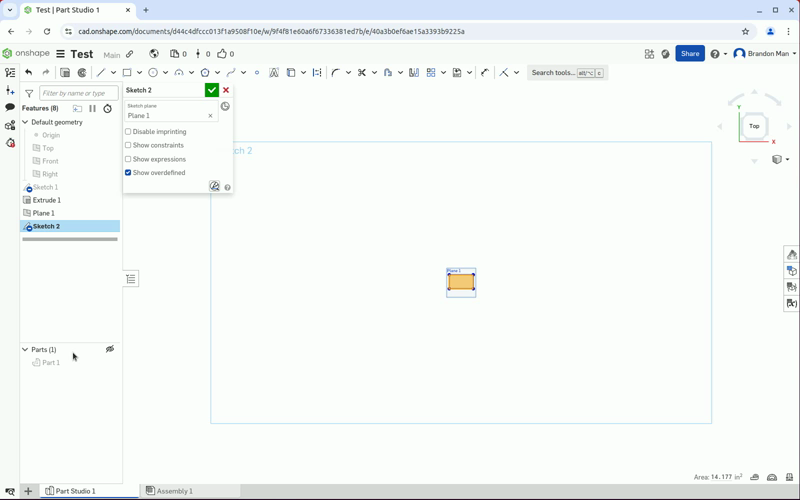
key(shift+e)
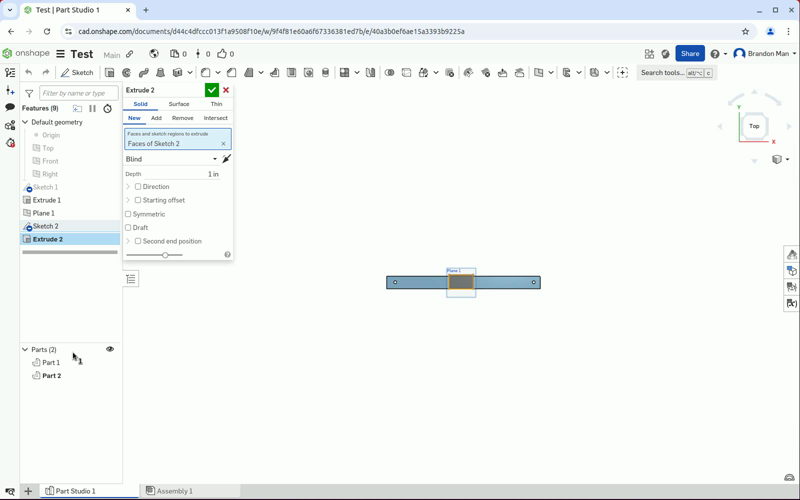
mouse_move(143, 106)
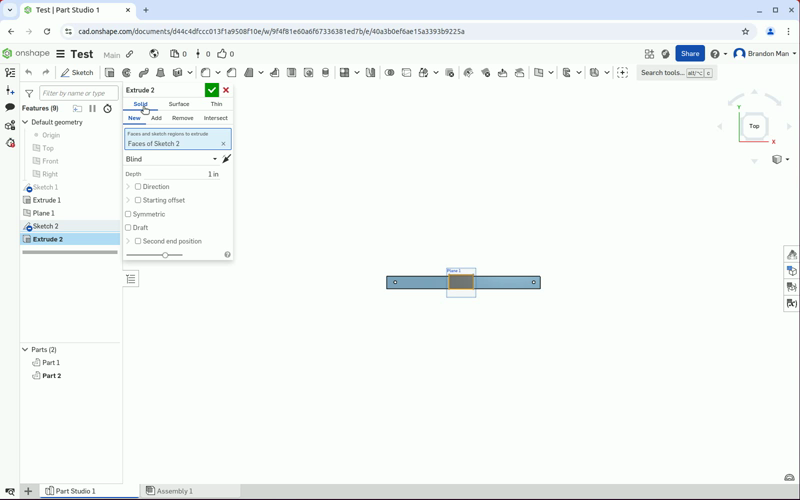
click(143, 106)
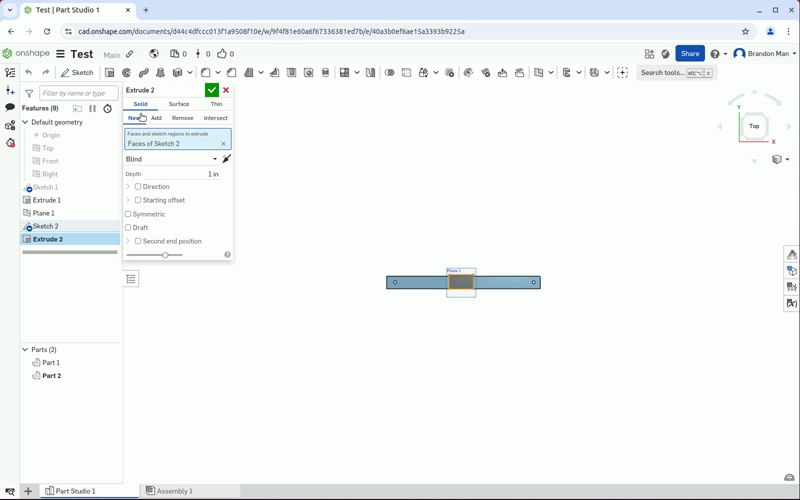
mouse_move(137, 120)
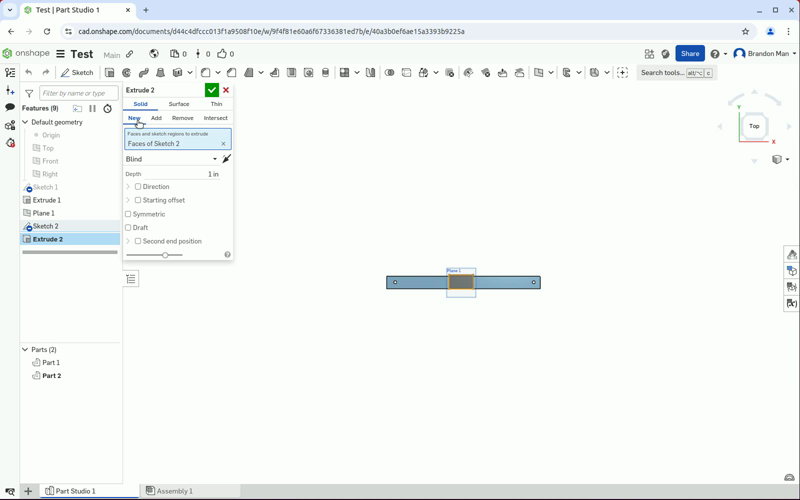
click(137, 120)
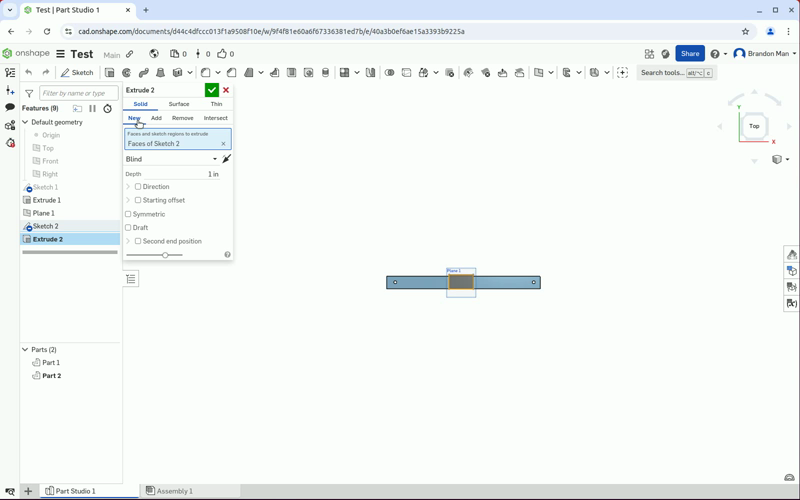
key(tab, 4)
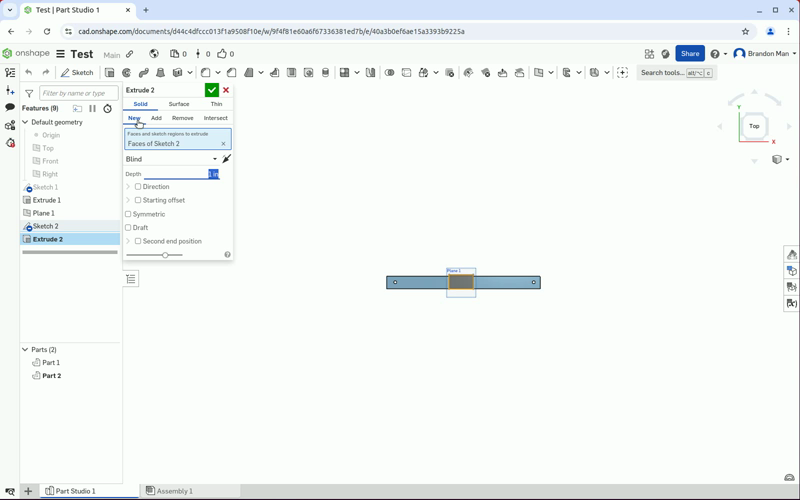
text(22.868)
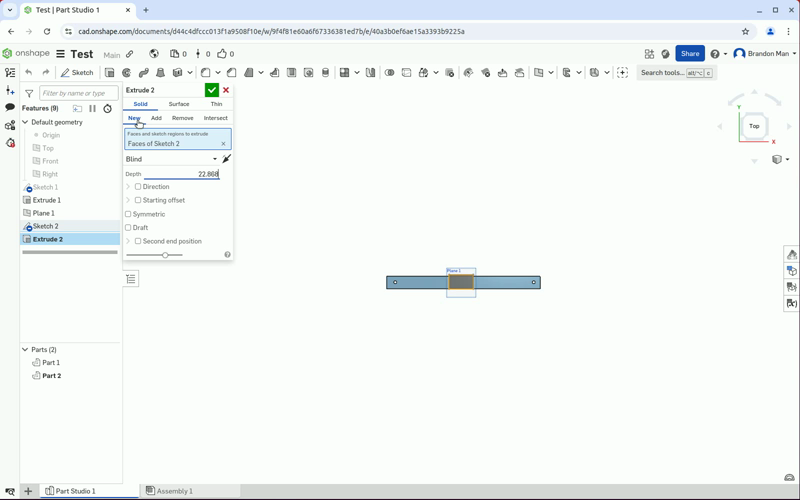
key(enter)
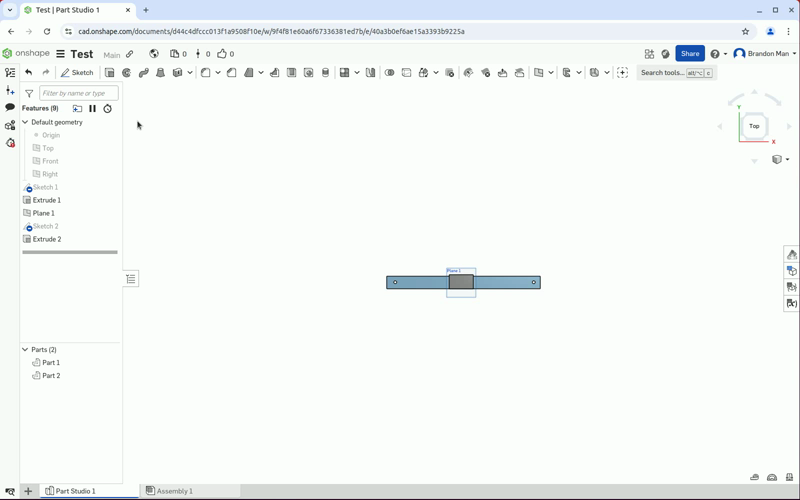
key(shift+h)
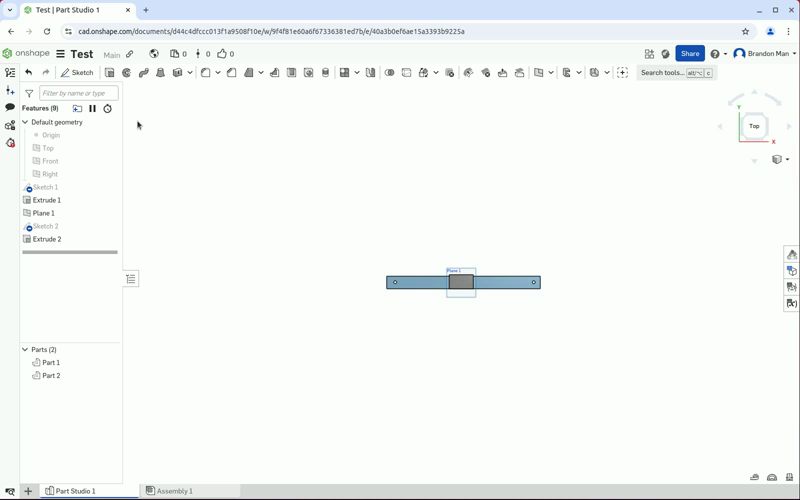
key(shift+h)
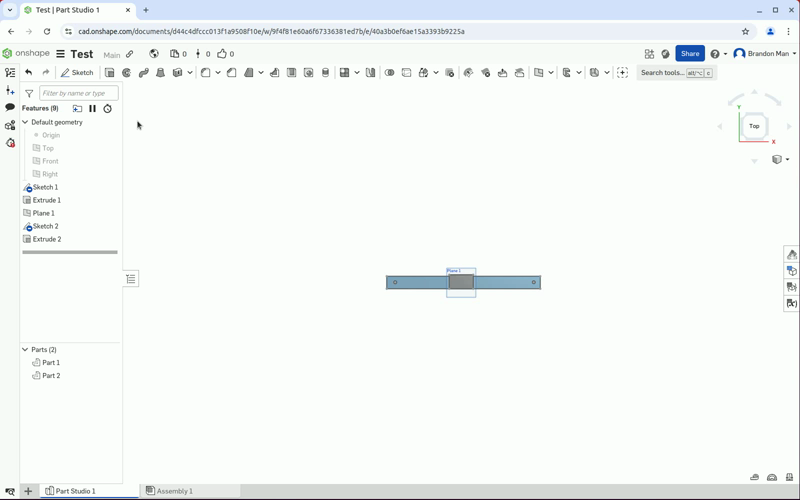
key(shift+7)
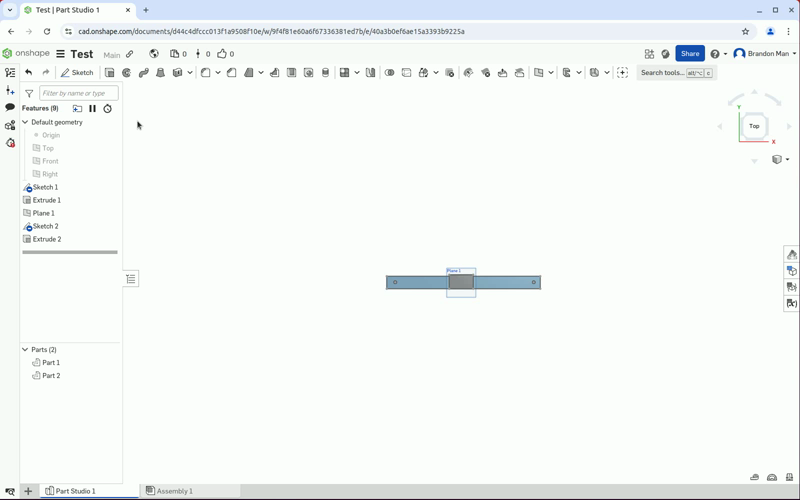
key(up, 3)
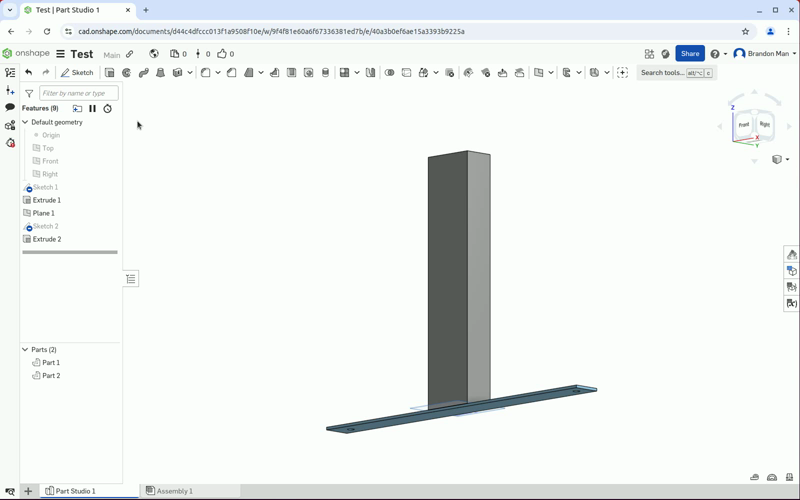
key(left, 3)
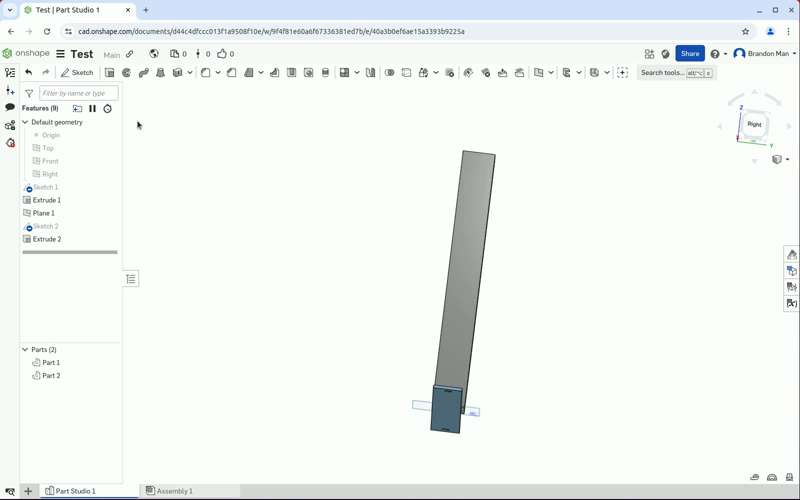
key(right, 3)
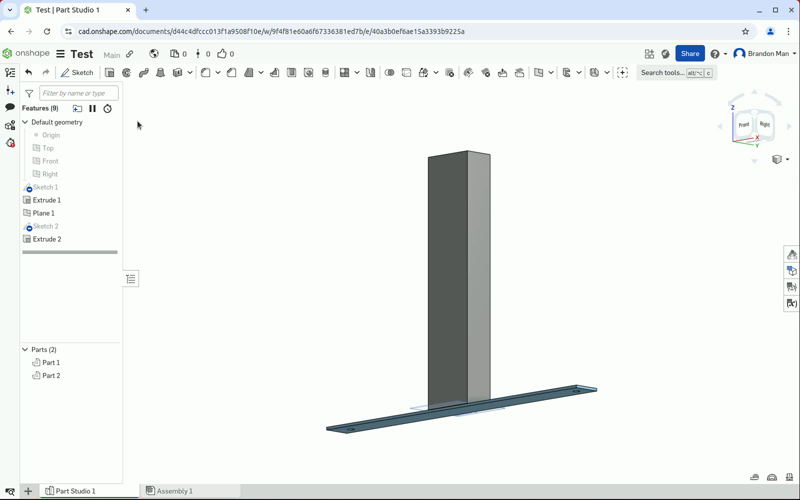
key(down, 3)
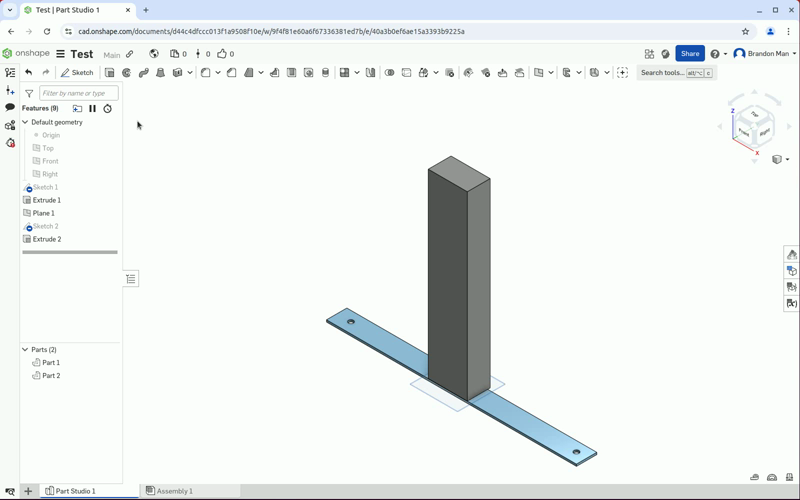
mouse_move(73, 189)
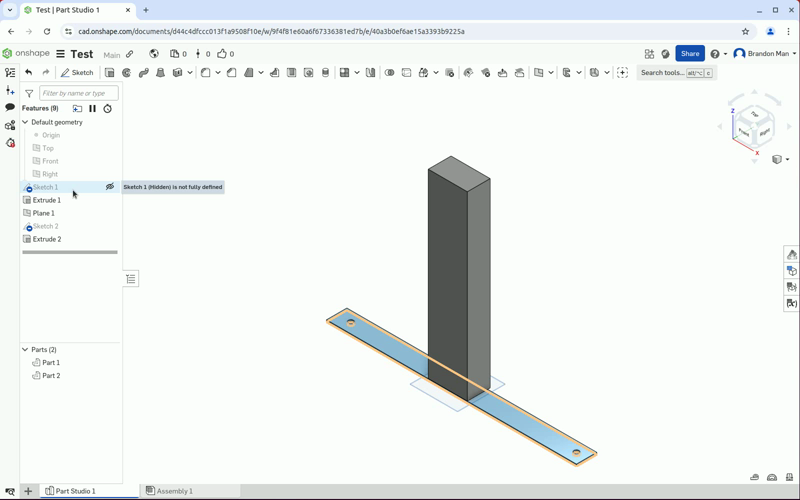
click(73, 189)